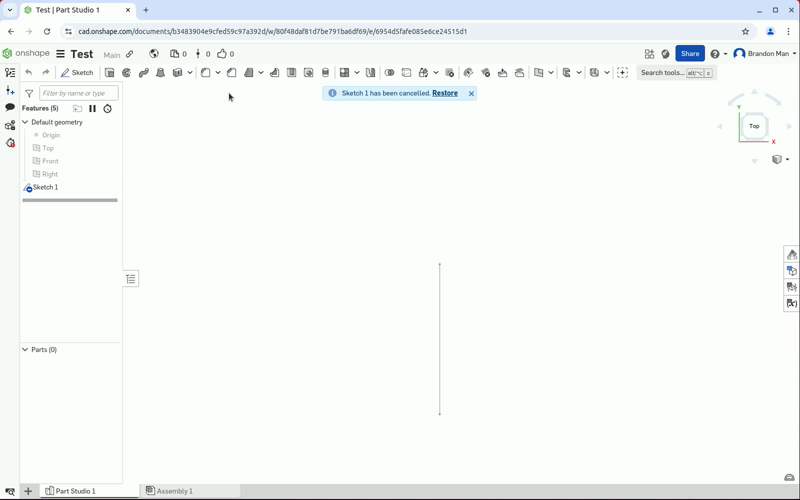
key(shift+h)
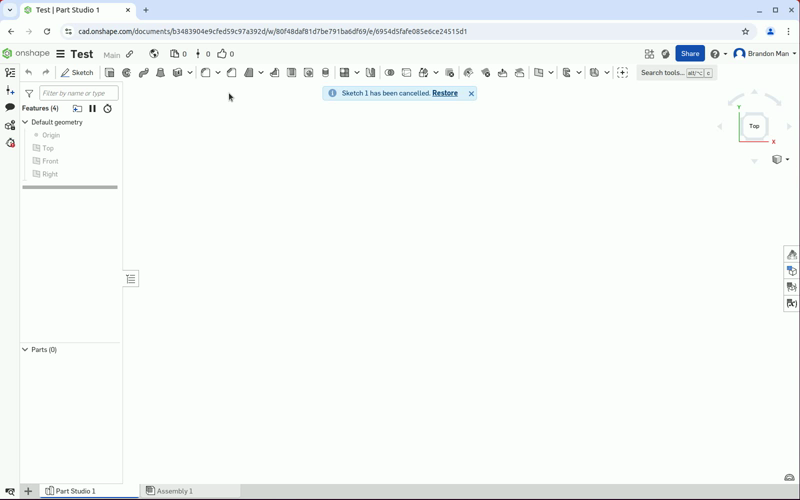
key(shift+s)
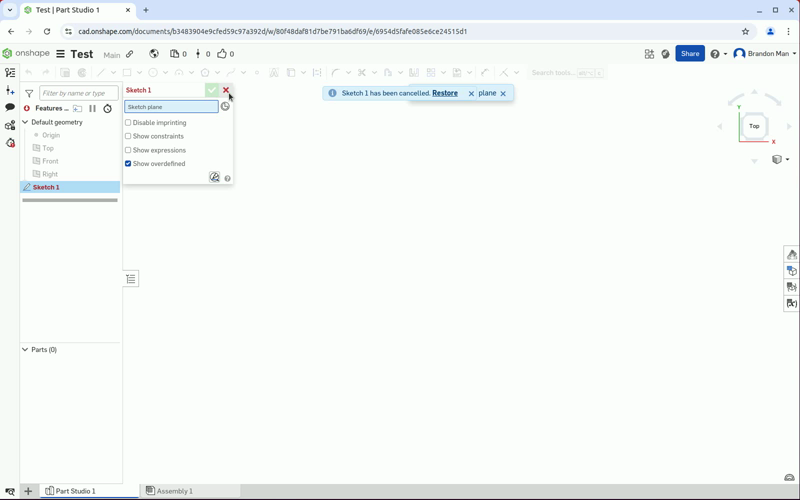
mouse_move(73, 150)
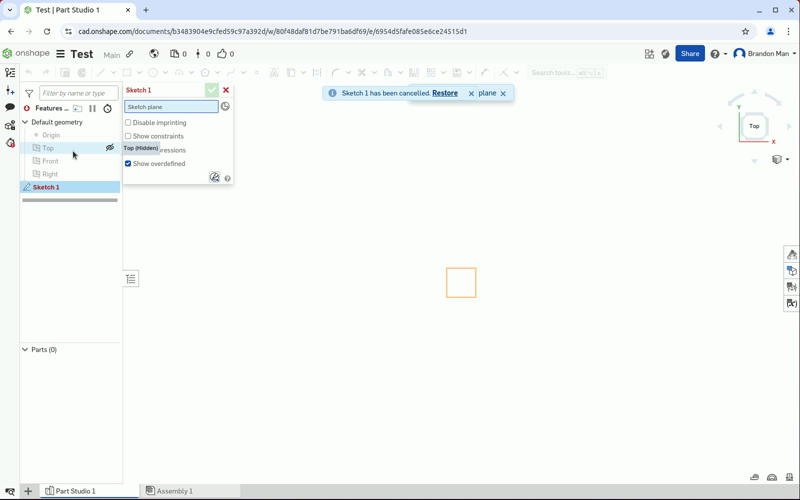
click(73, 150)
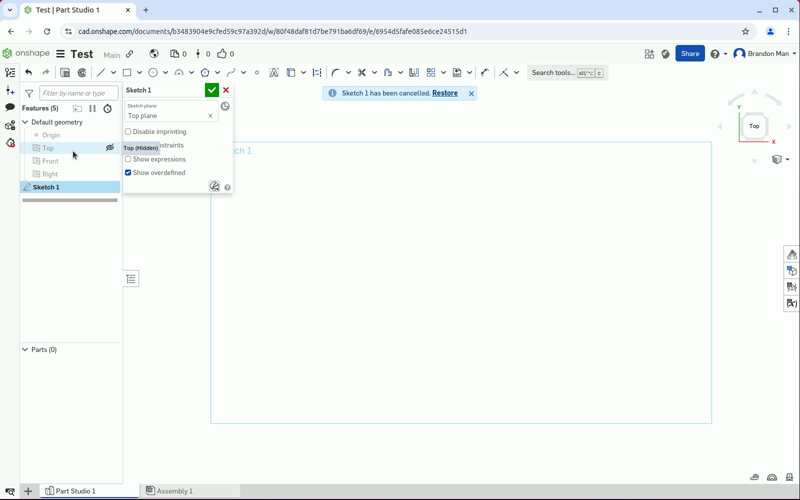
mouse_move(73, 352)
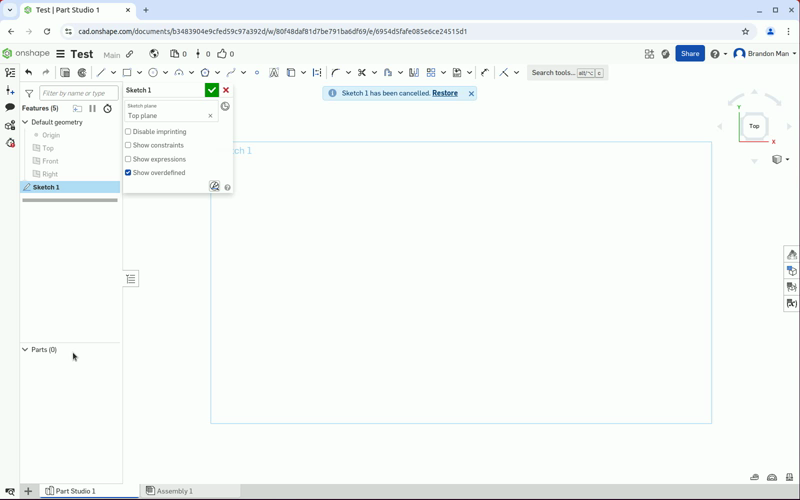
key(y)
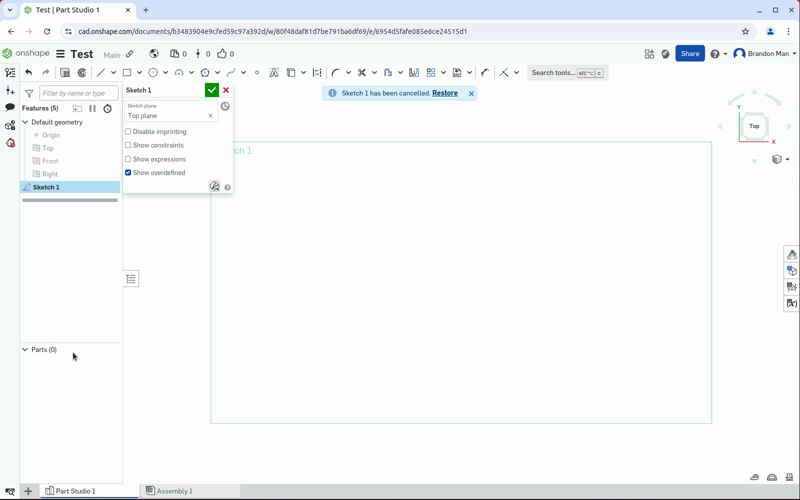
key(c)
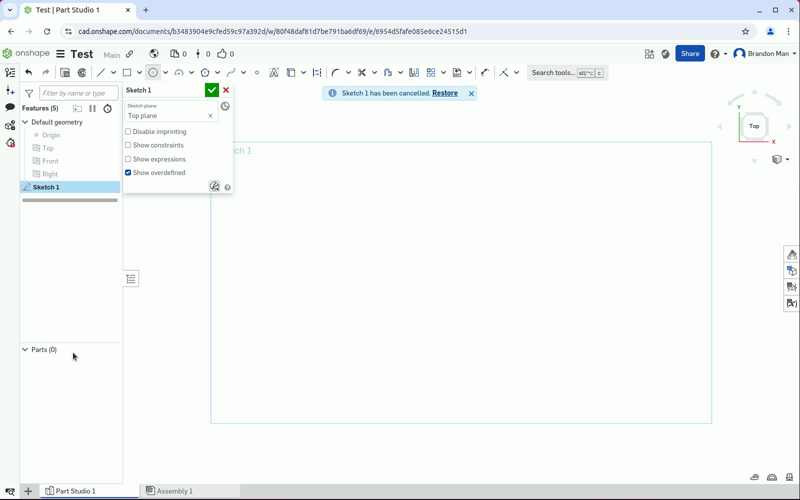
key_down(shift)
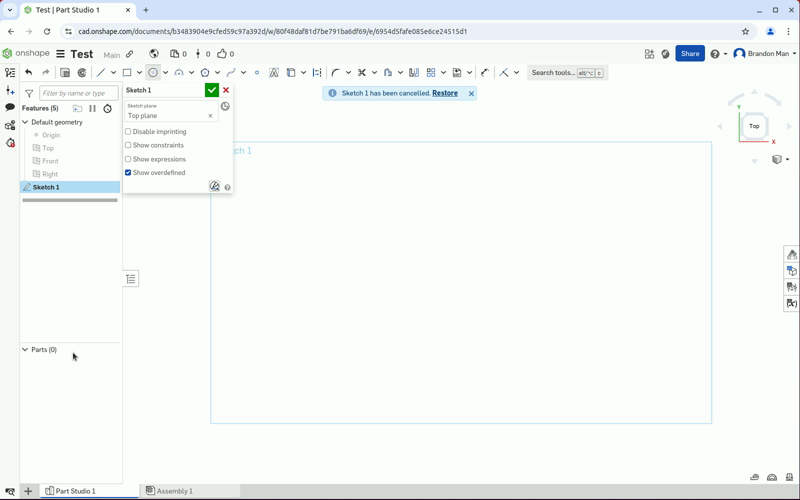
mouse_move(461, 282)
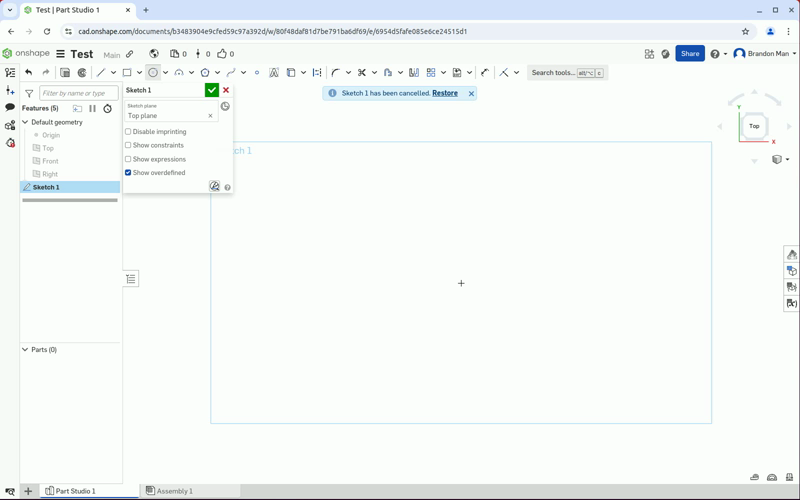
click(461, 282)
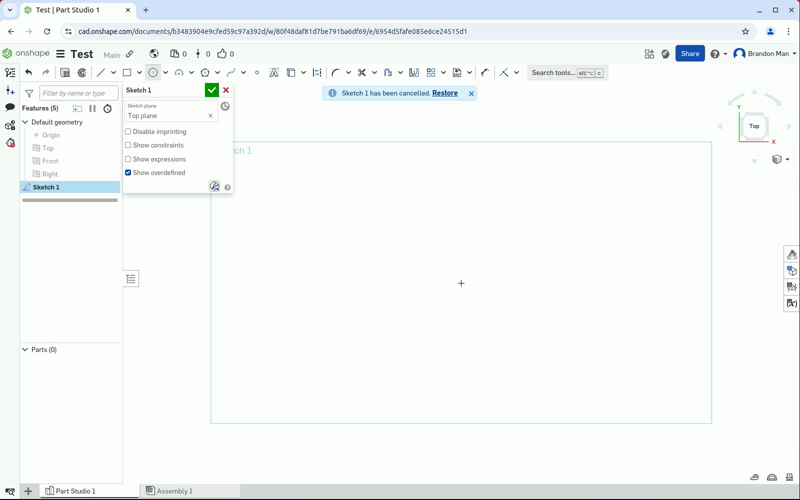
key_up(shift)
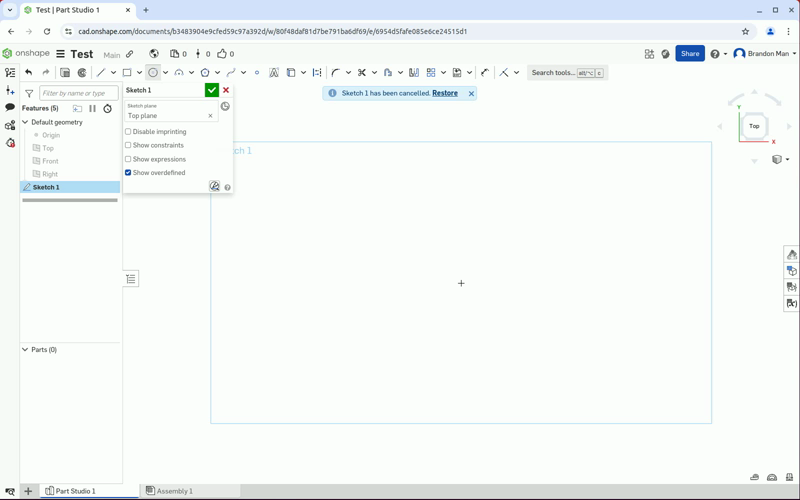
mouse_move(496, 282)
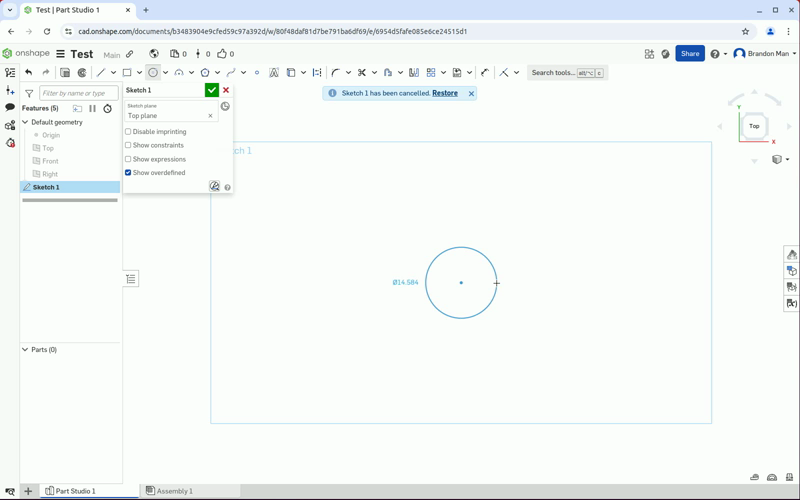
click(496, 282)
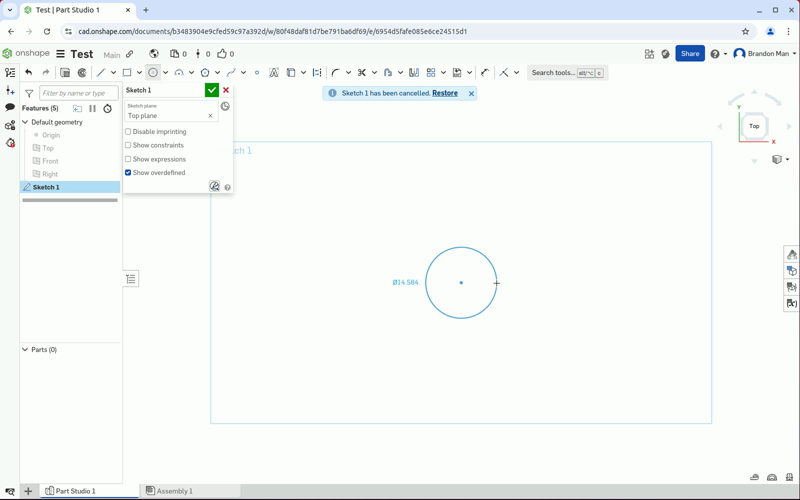
key(esc)
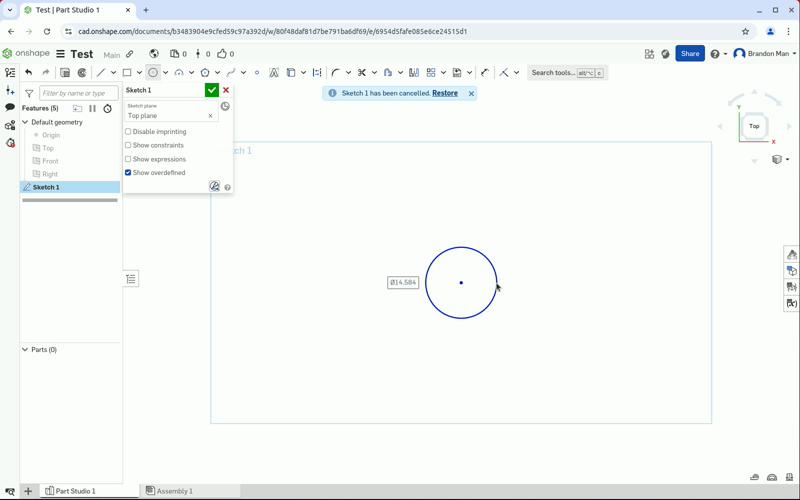
key(c)
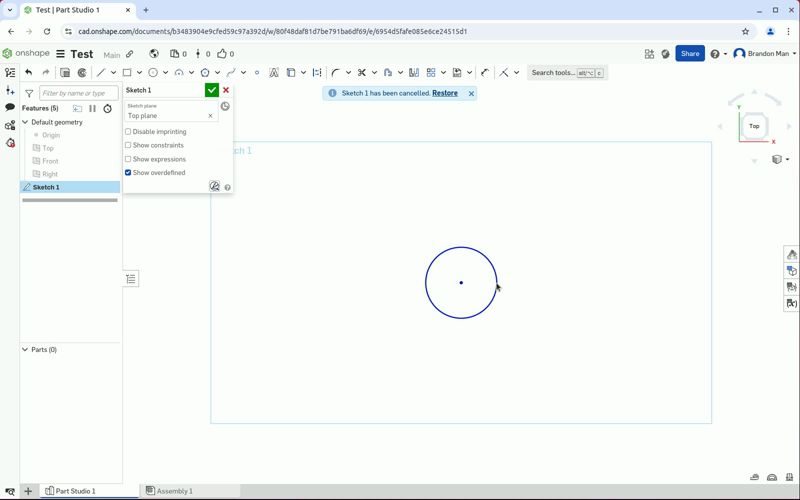
key_down(shift)
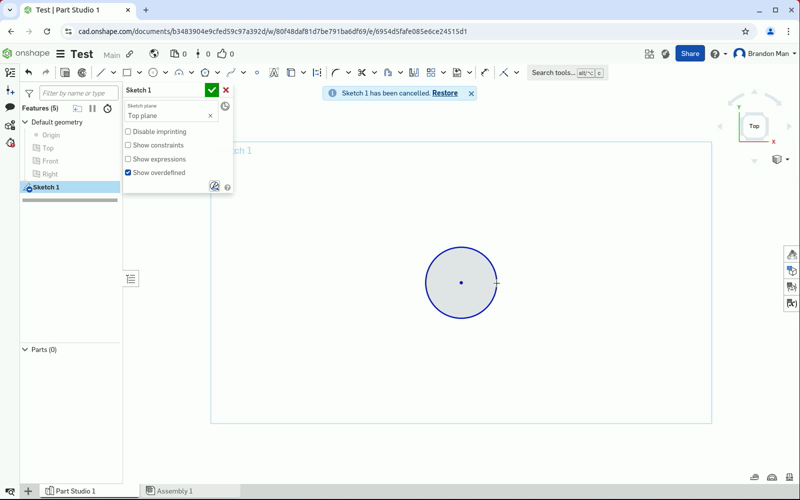
mouse_move(461, 282)
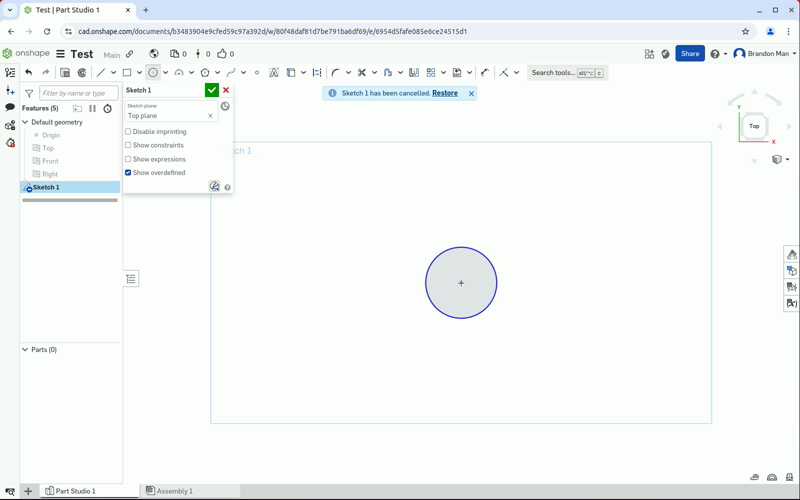
click(461, 282)
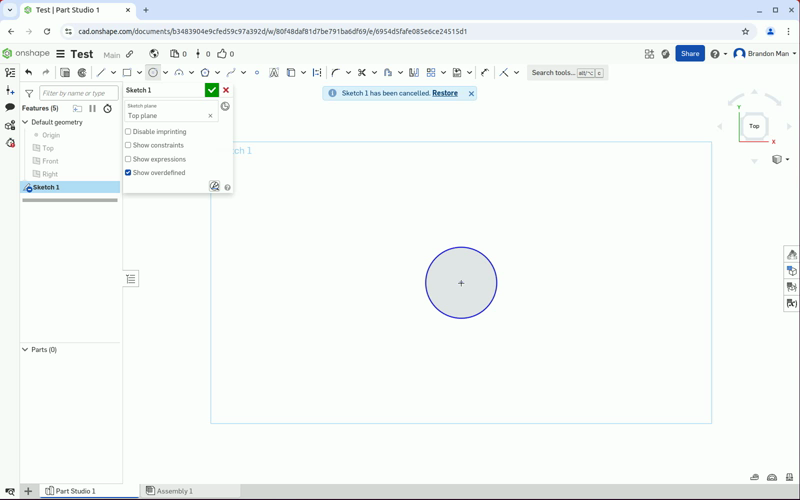
key_up(shift)
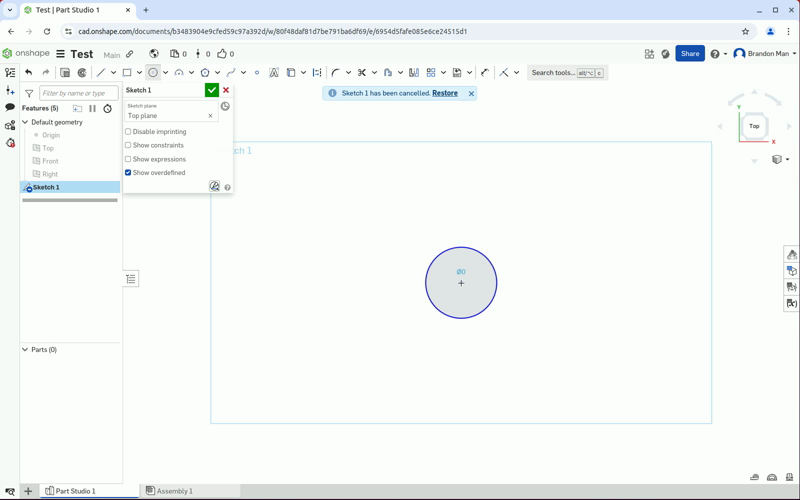
mouse_move(474, 282)
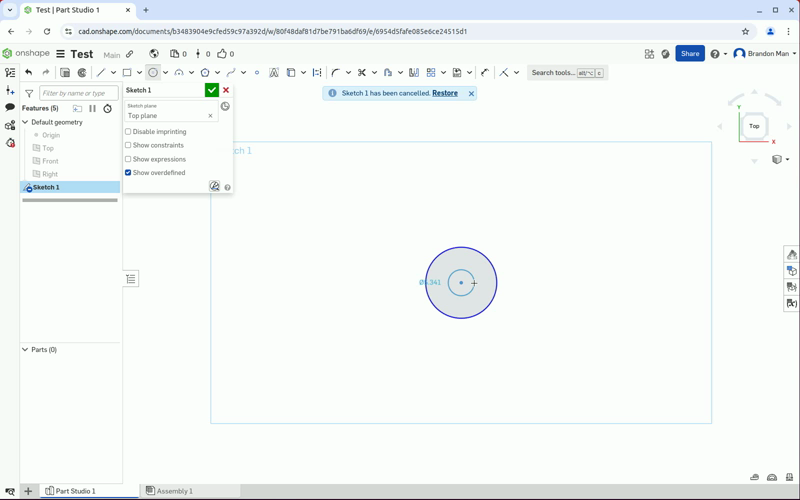
click(474, 282)
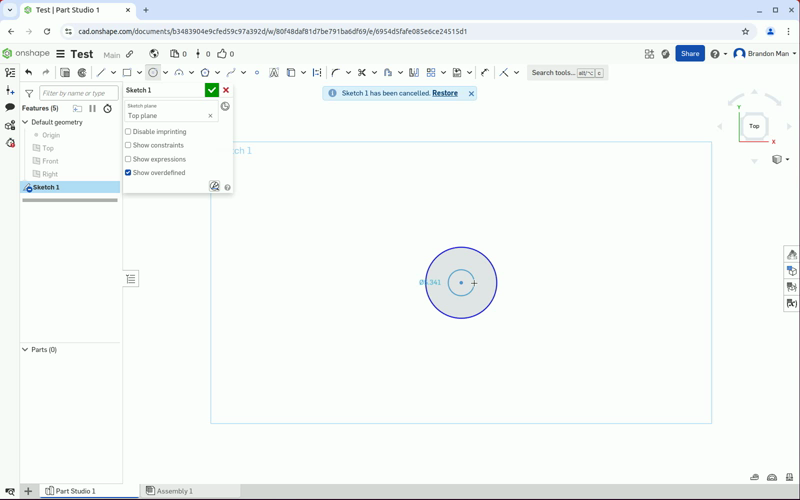
key(esc)
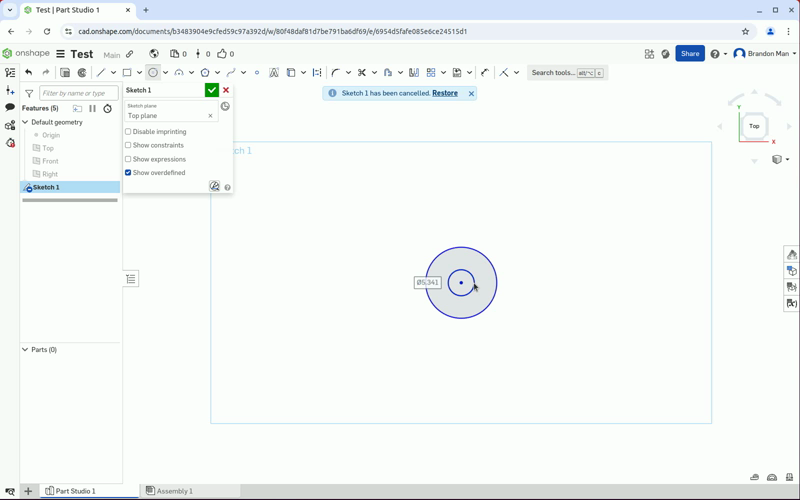
mouse_move(445, 310)
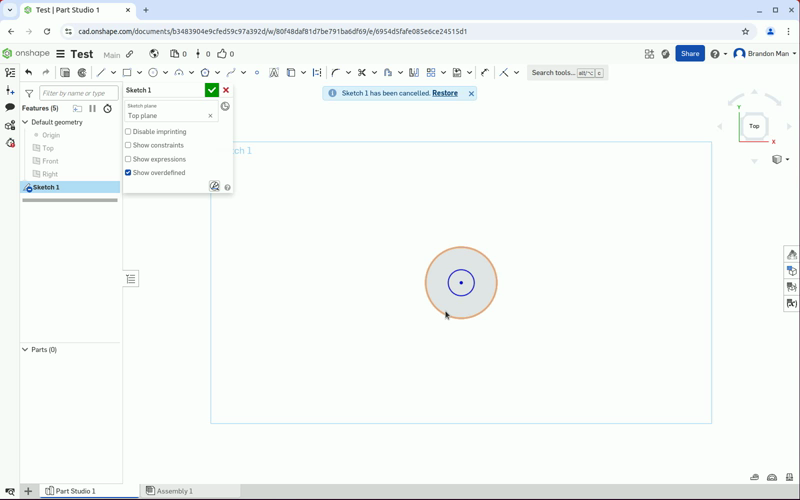
click(445, 310)
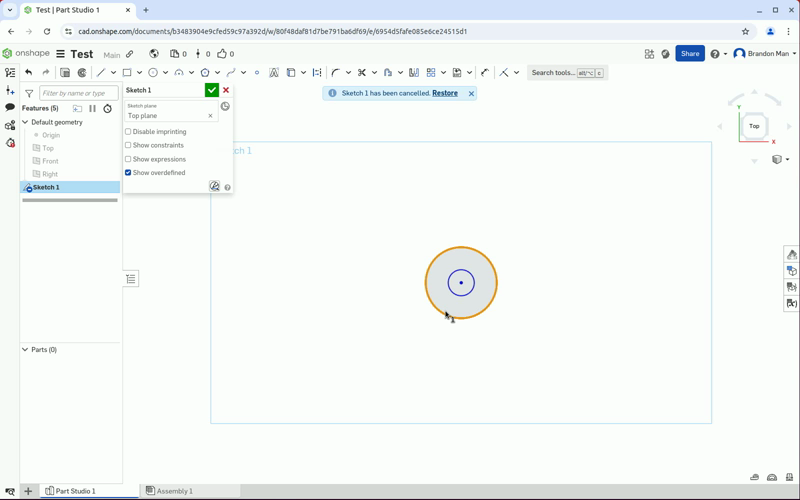
mouse_move(73, 352)
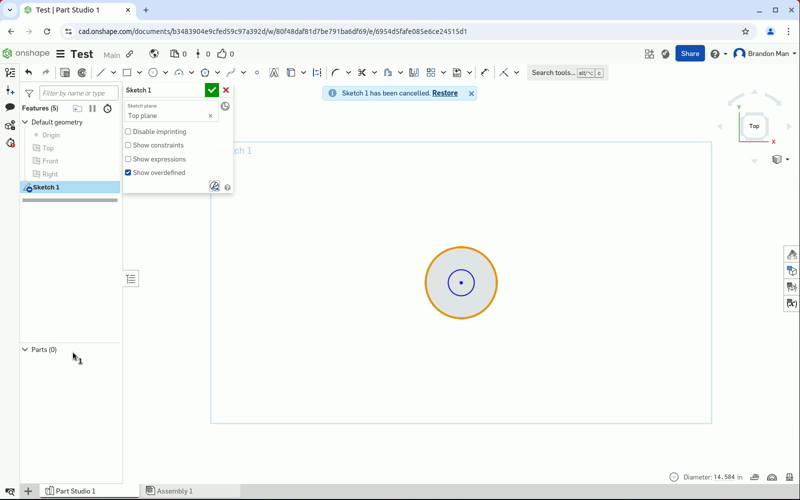
key(shift+y)
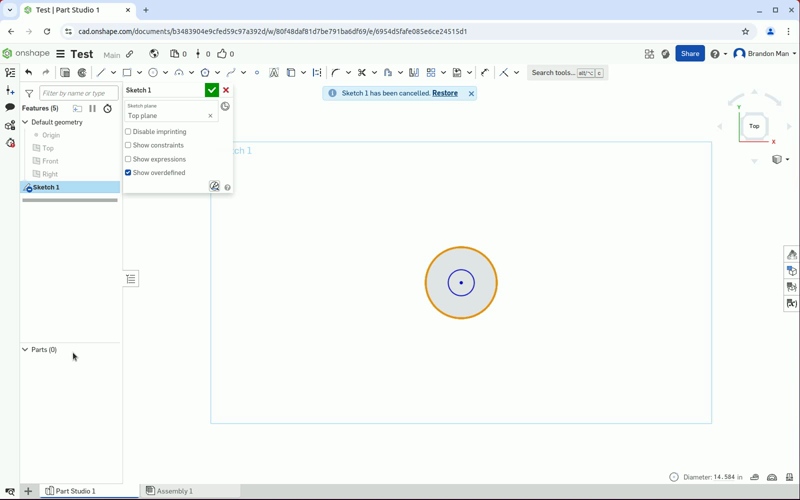
key(shift+e)
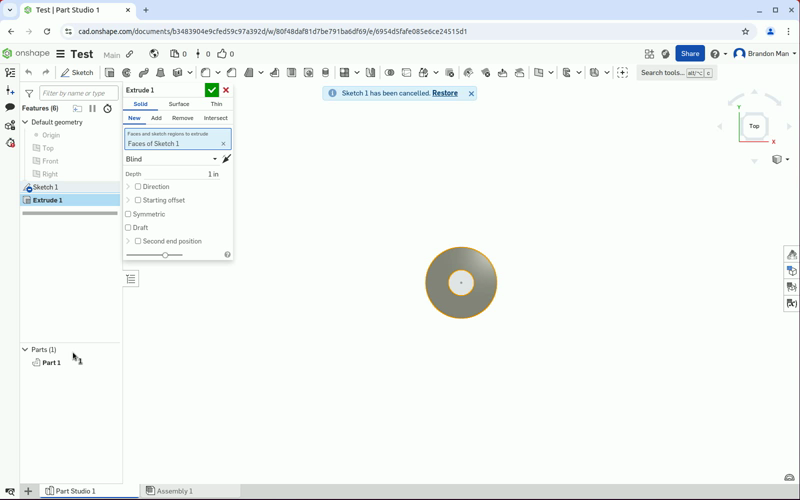
mouse_move(143, 106)
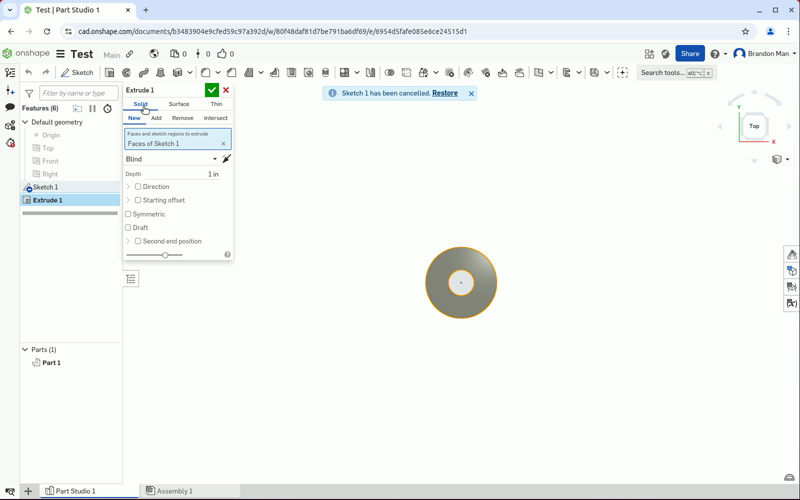
click(143, 106)
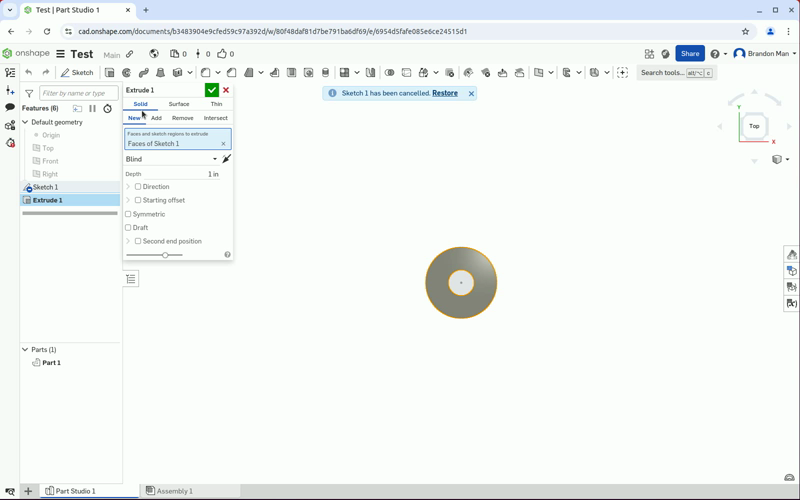
mouse_move(137, 120)
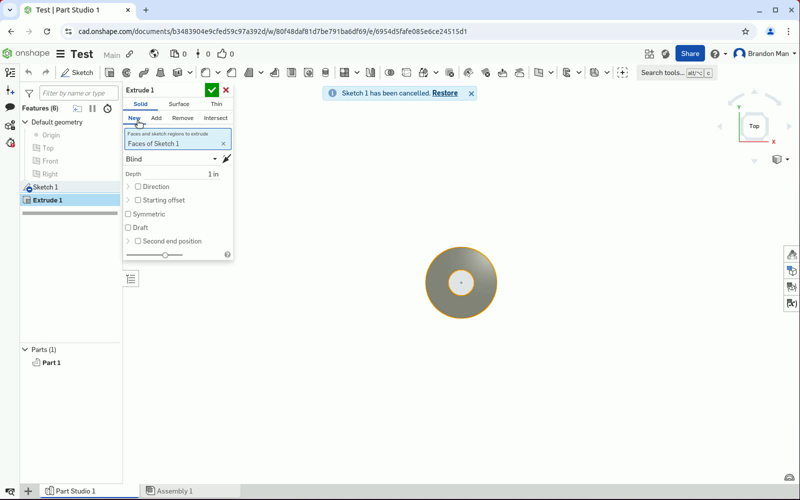
click(137, 120)
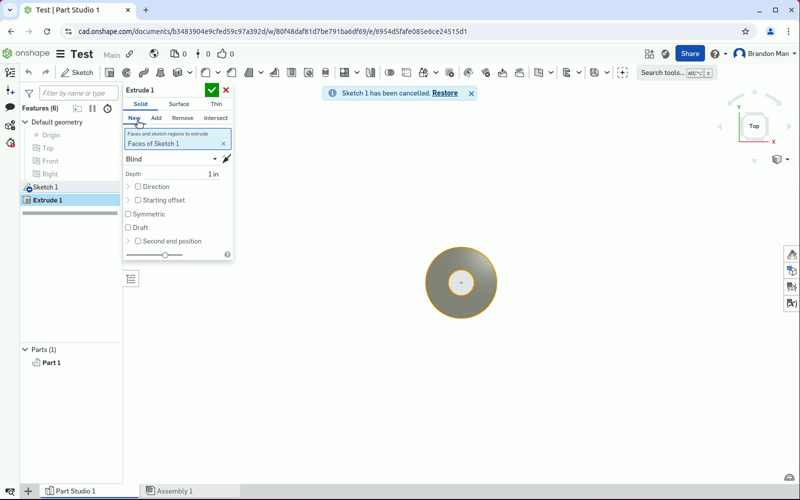
key(tab, 4)
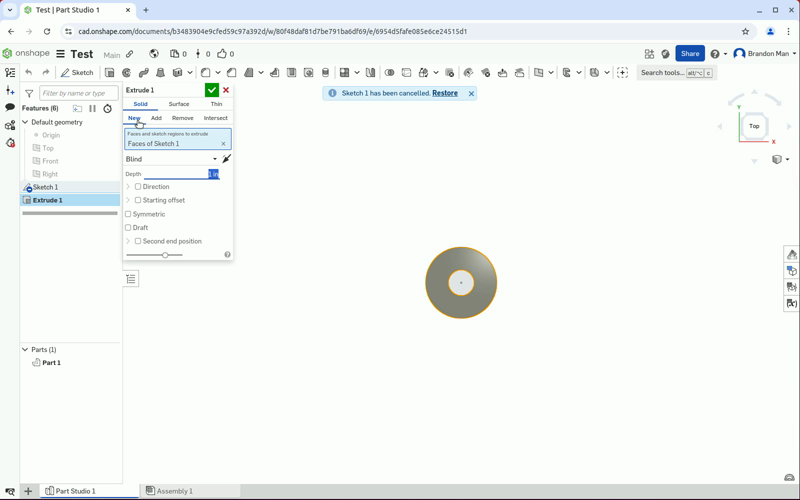
text(2.166)
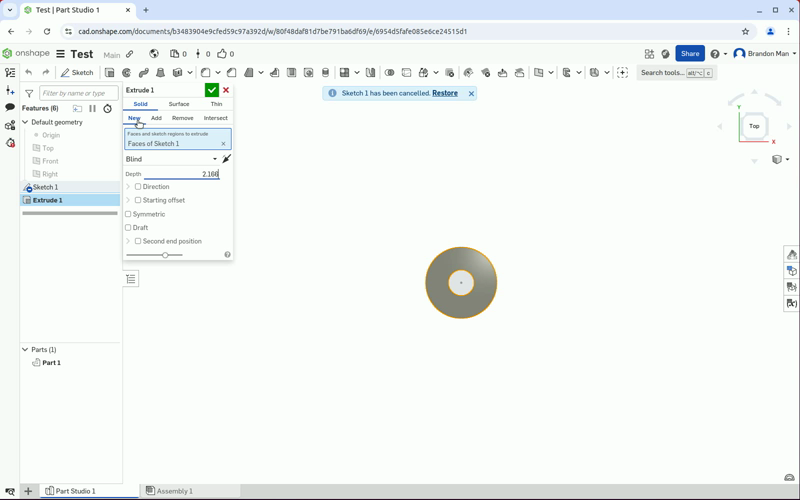
key(enter)
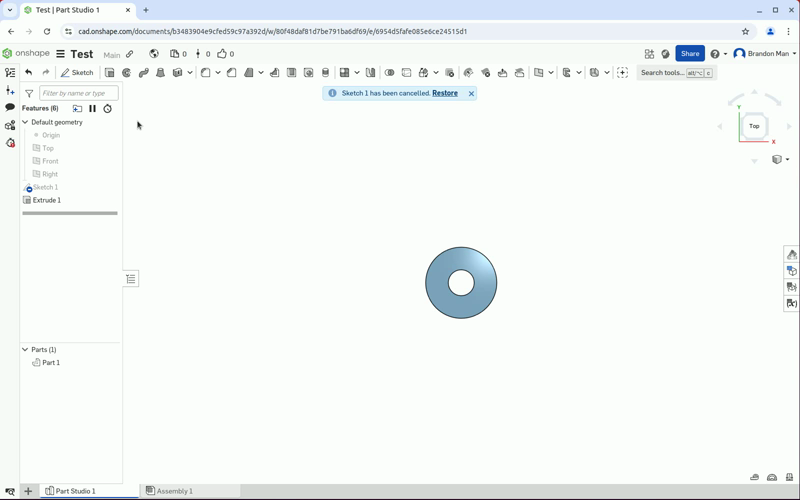
key(shift+h)
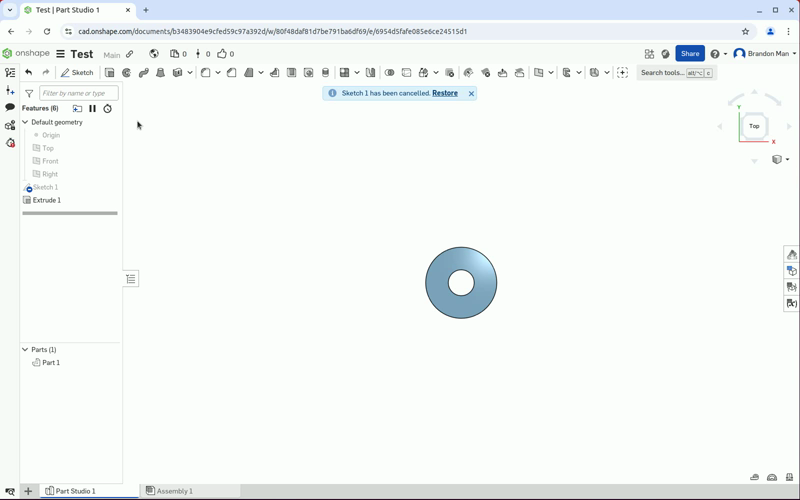
key(shift+h)
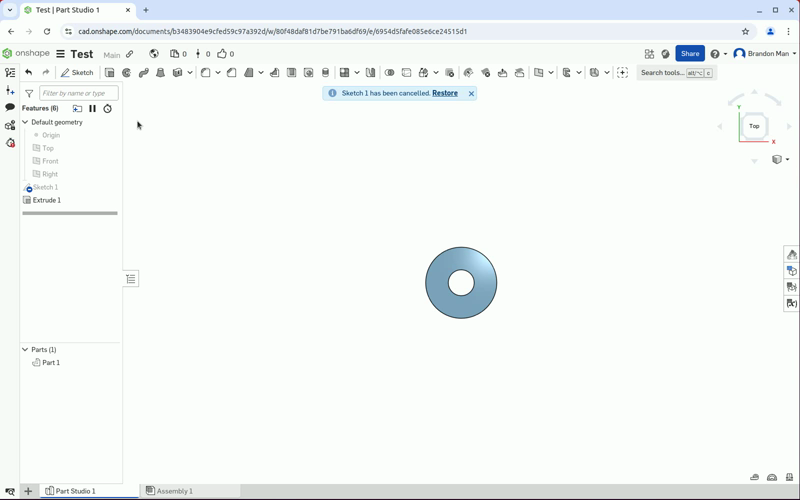
mouse_move(73, 189)
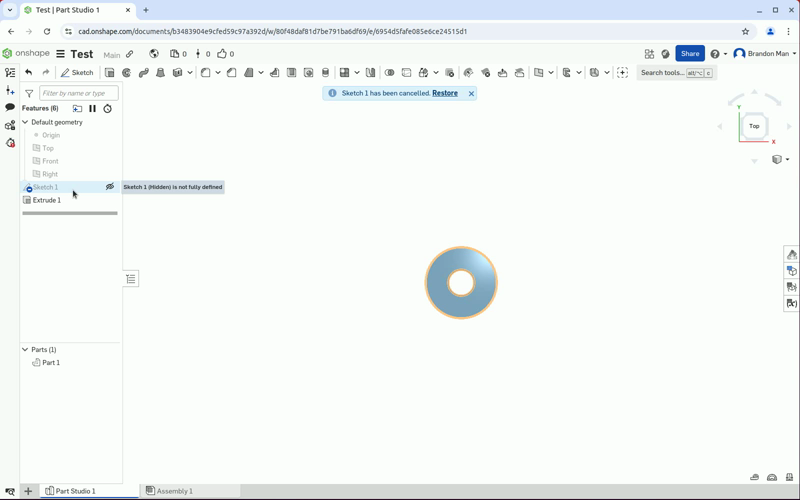
click(73, 189)
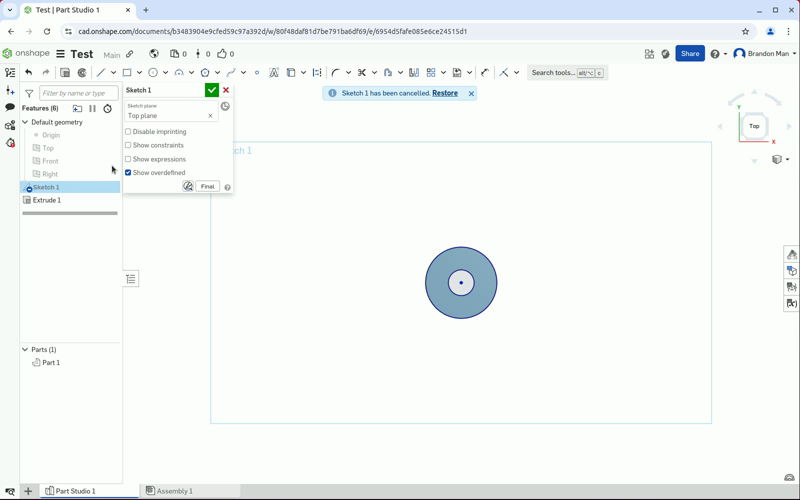
mouse_move(229, 92)
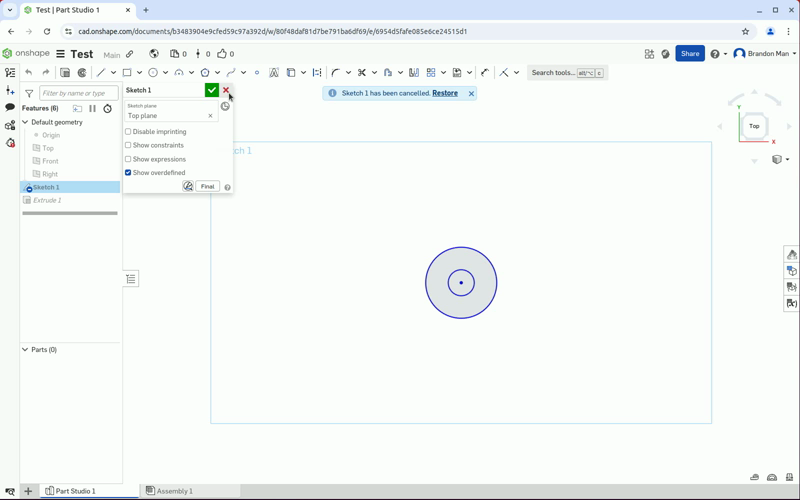
click(229, 92)
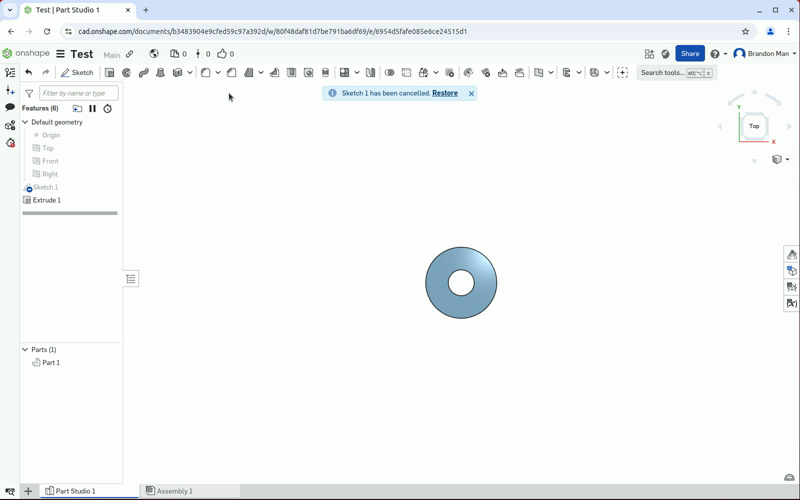
mouse_move(541, 75)
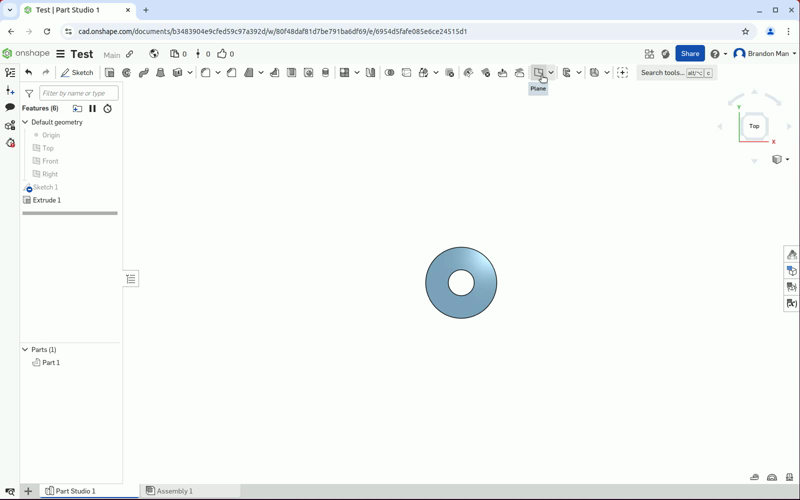
click(541, 75)
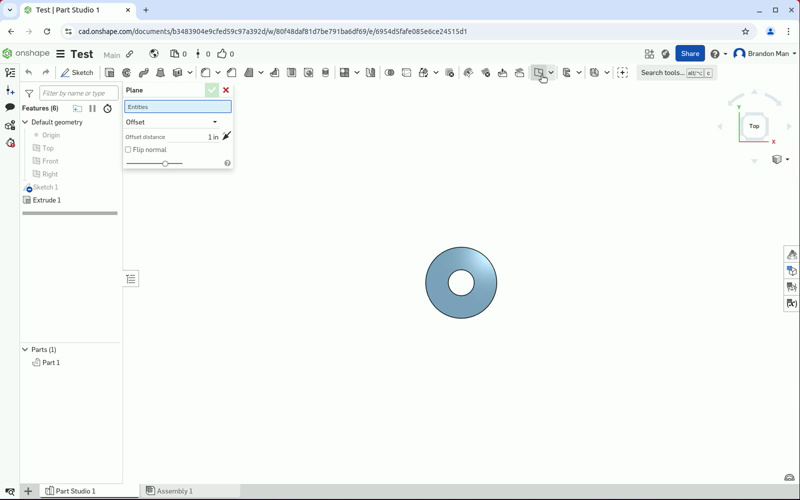
mouse_move(73, 150)
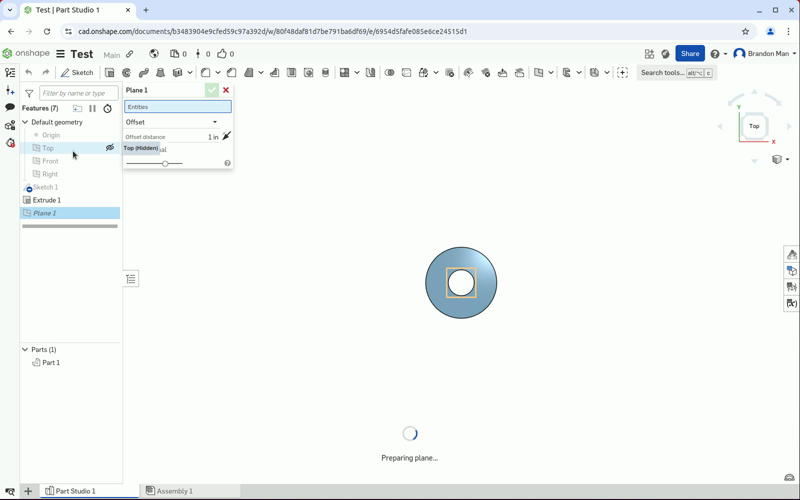
click(73, 150)
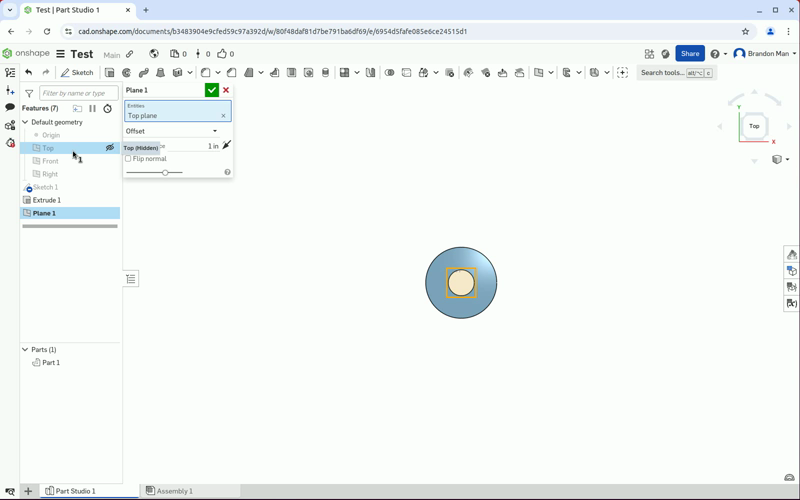
key(tab, 2)
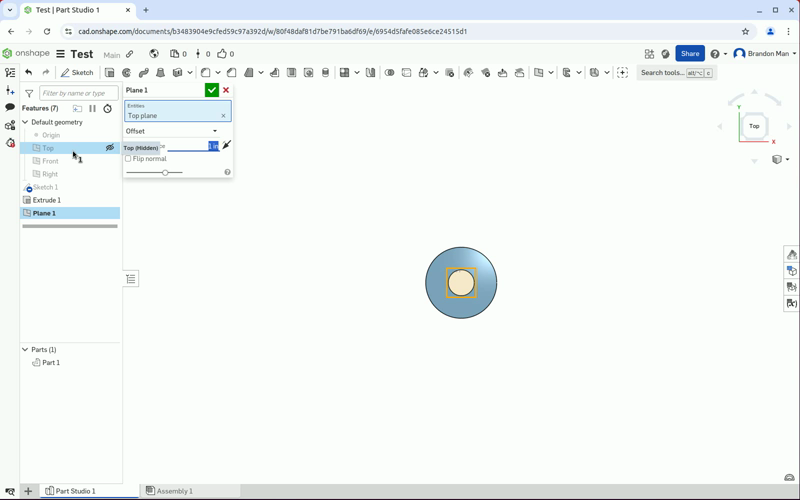
text(2.157)
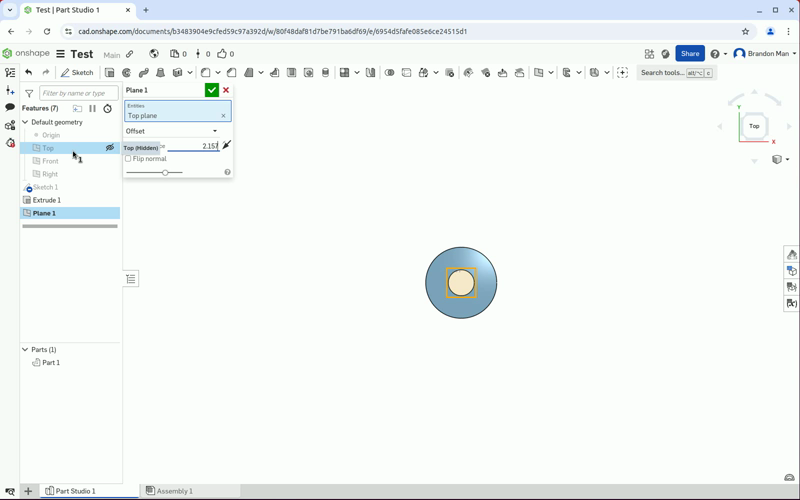
key(enter, 2)
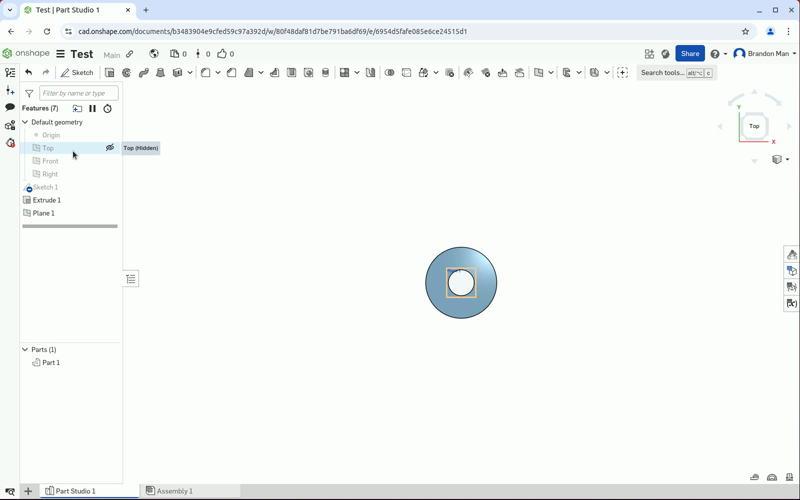
key(shift+s)
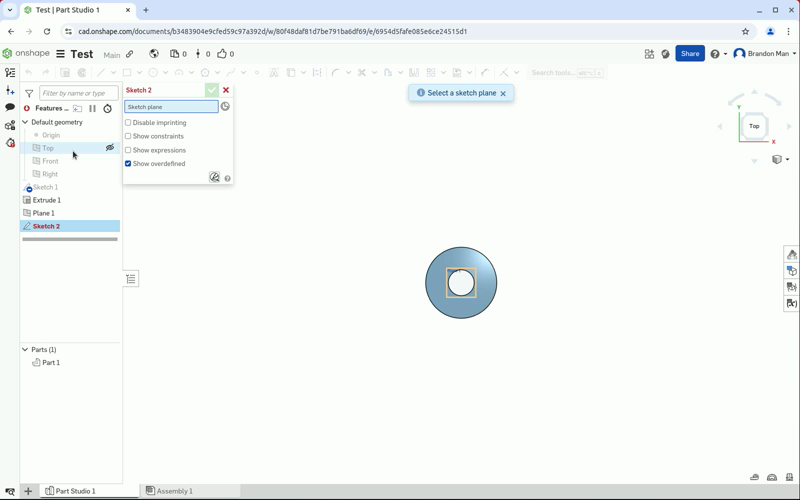
mouse_move(73, 215)
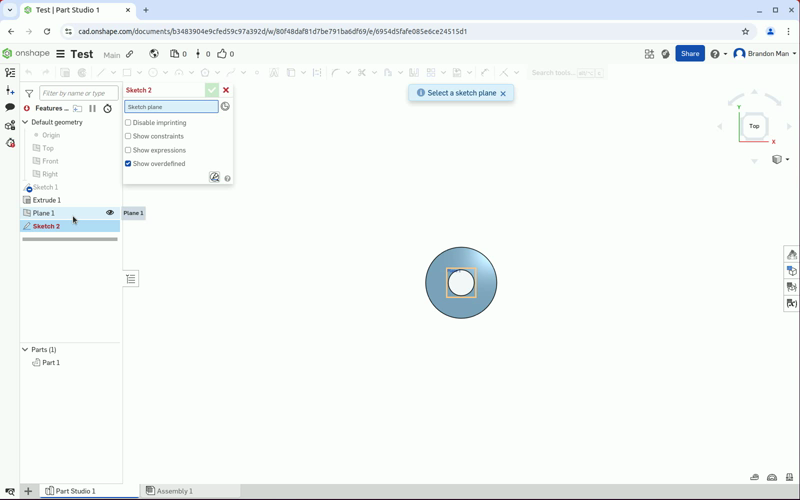
click(73, 215)
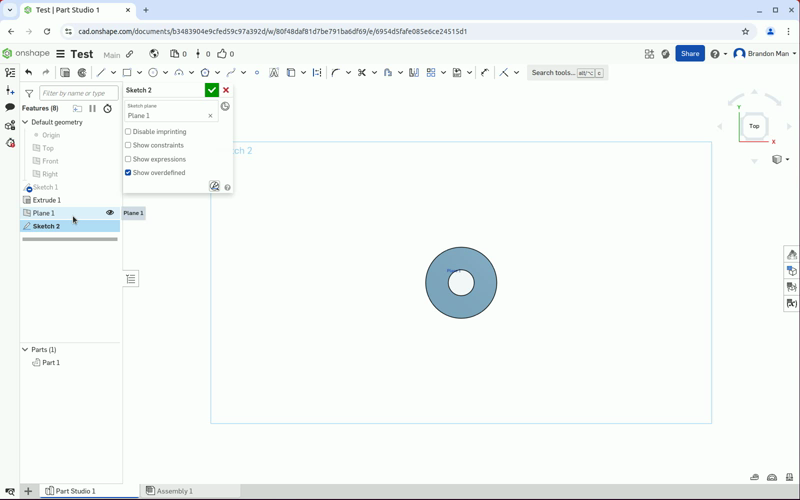
mouse_move(73, 352)
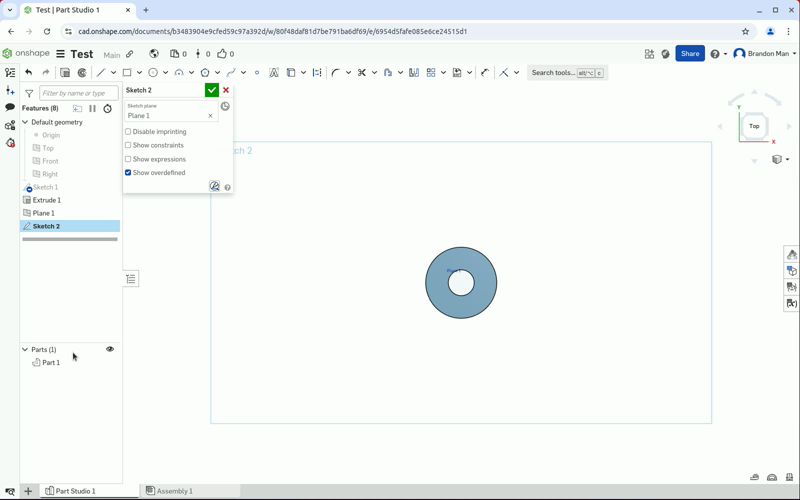
key(y)
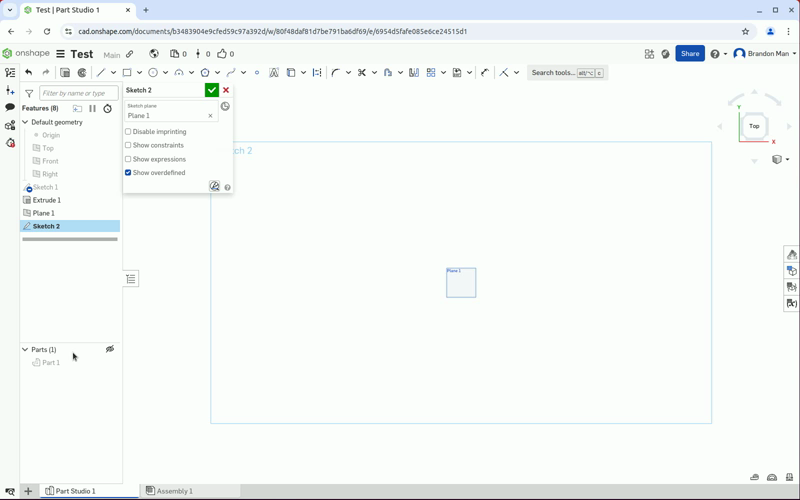
key(c)
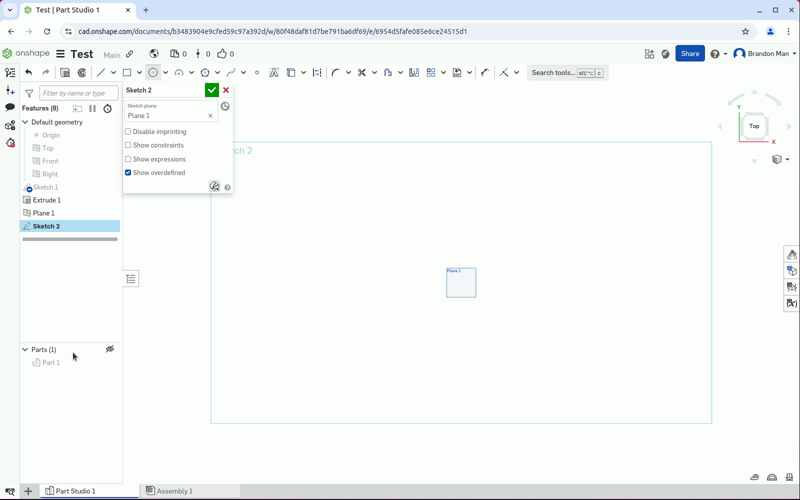
key_down(shift)
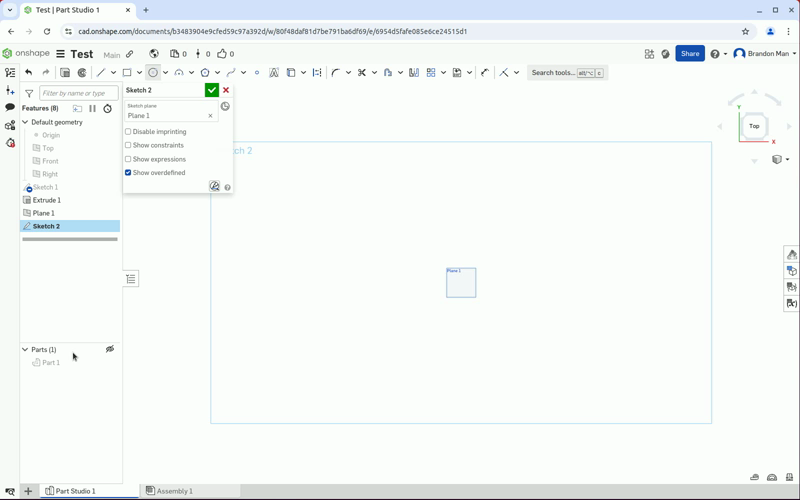
mouse_move(461, 282)
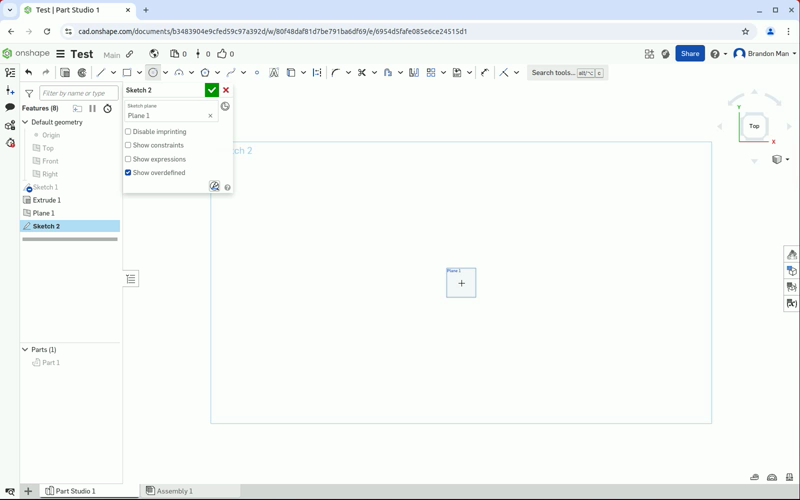
click(461, 282)
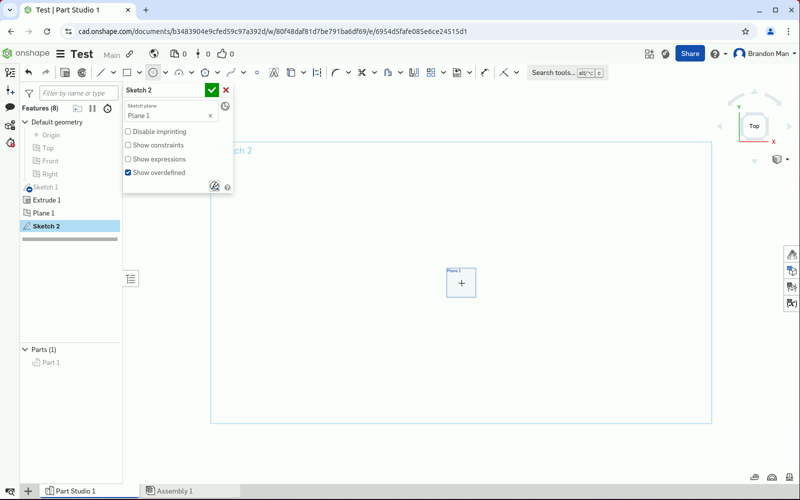
key_up(shift)
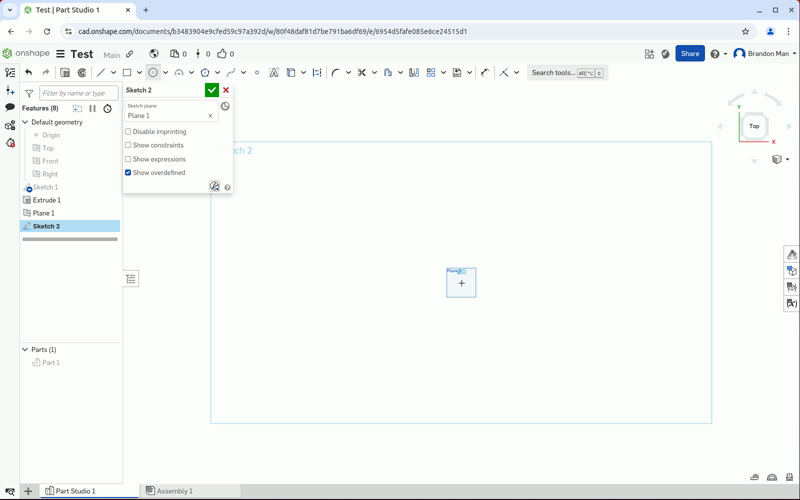
mouse_move(482, 282)
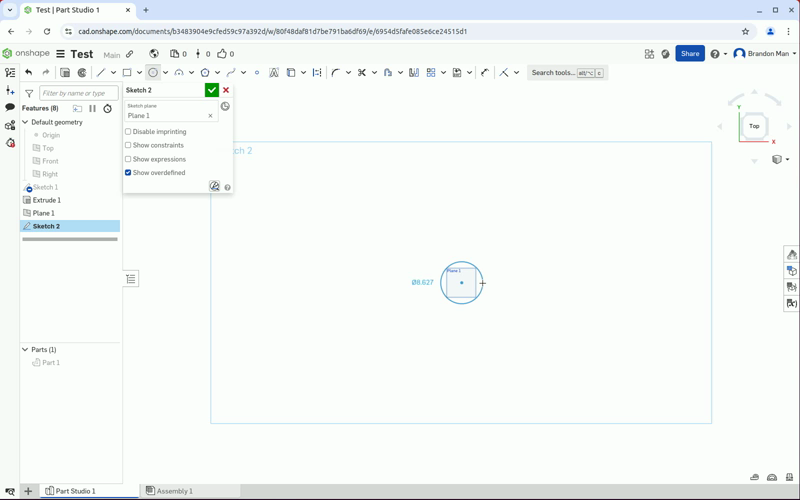
click(482, 282)
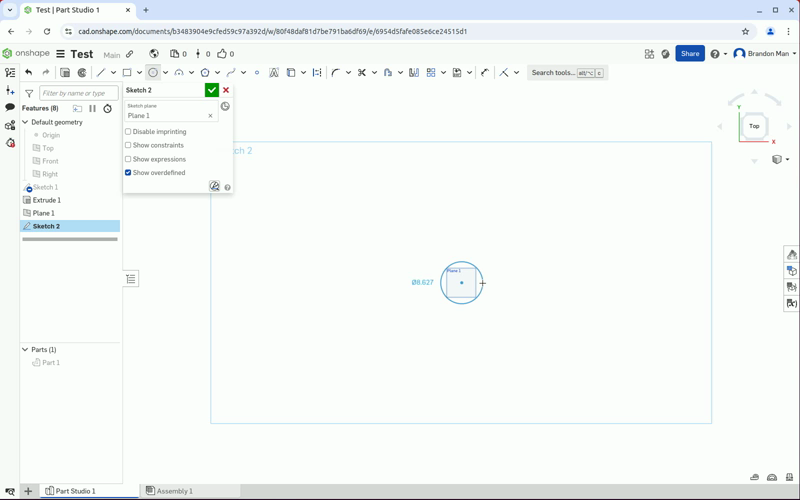
key(esc)
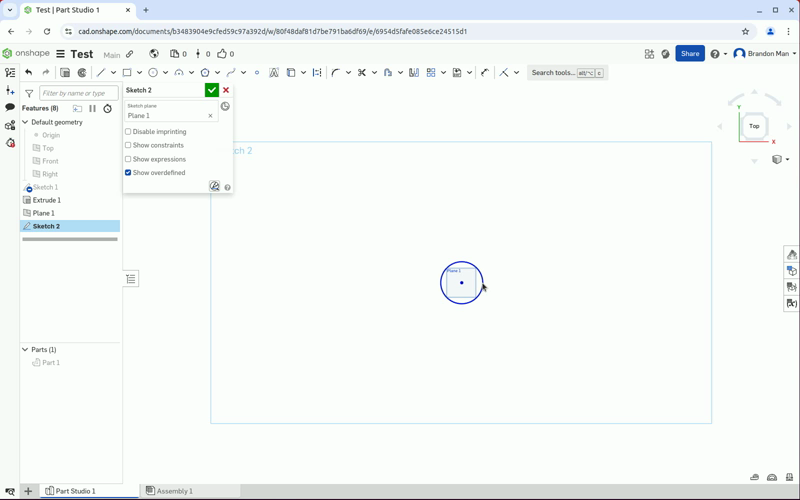
key(c)
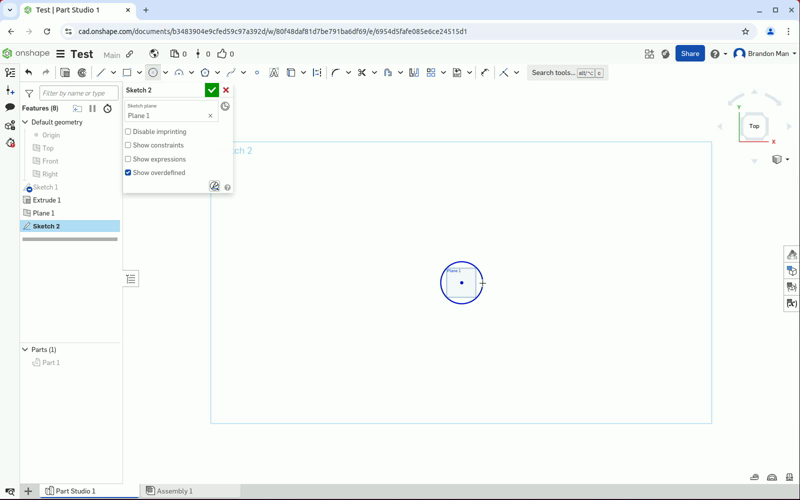
key_down(shift)
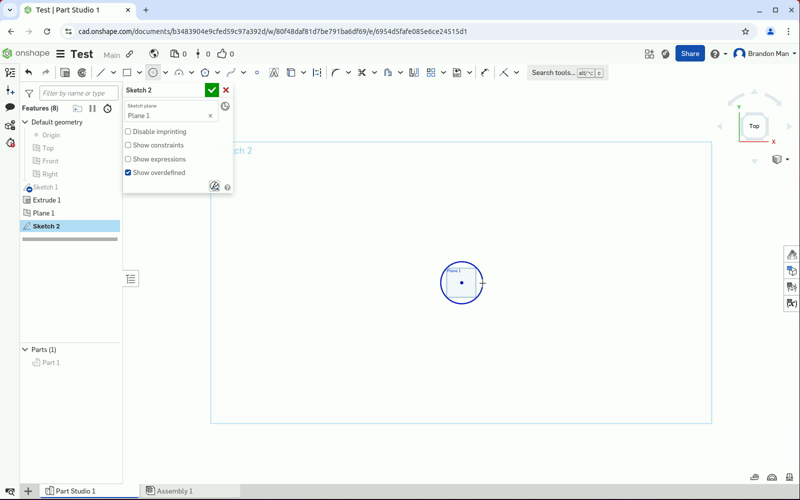
mouse_move(461, 282)
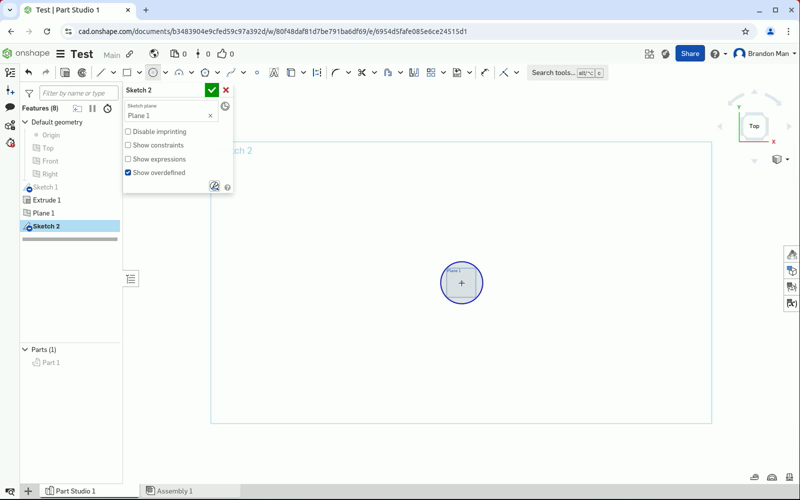
click(461, 282)
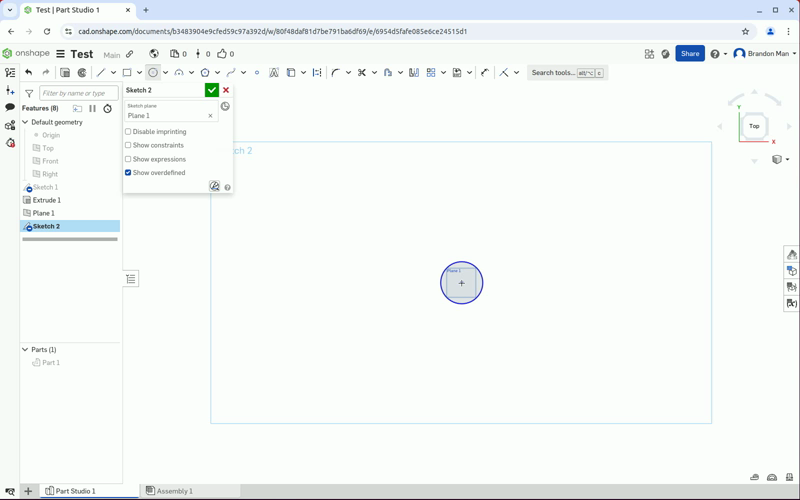
key_up(shift)
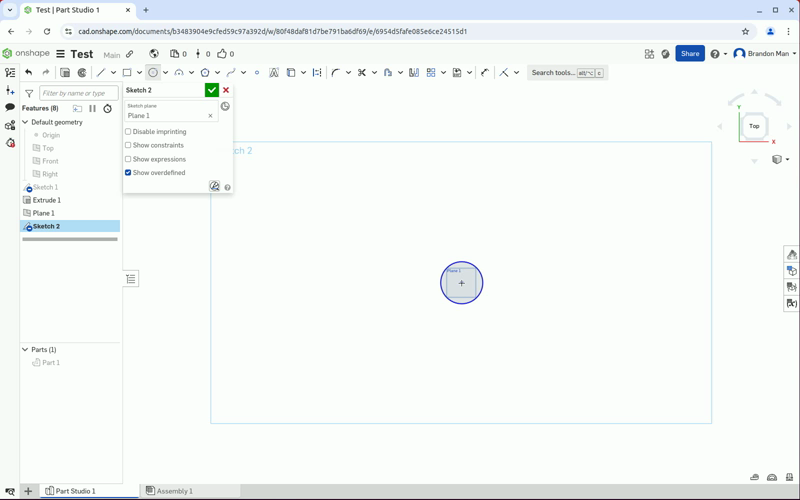
mouse_move(475, 282)
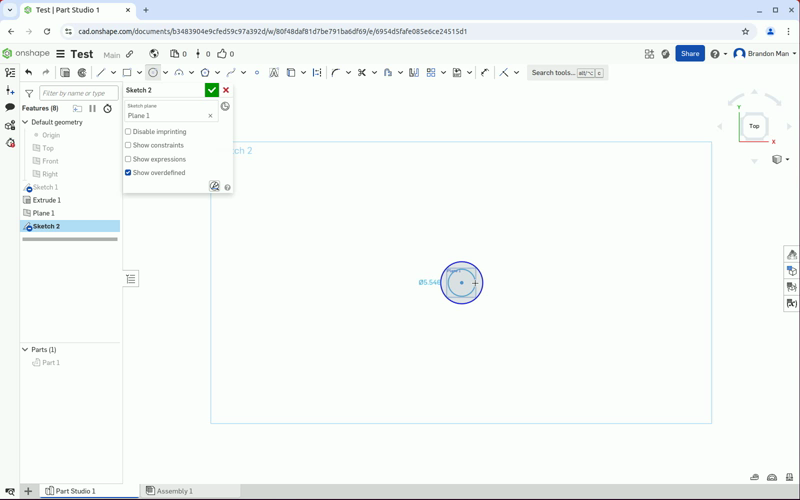
click(475, 282)
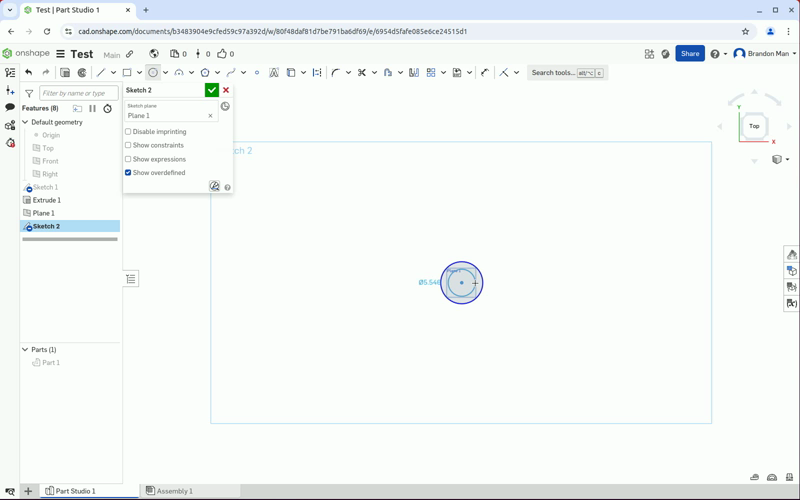
key(esc)
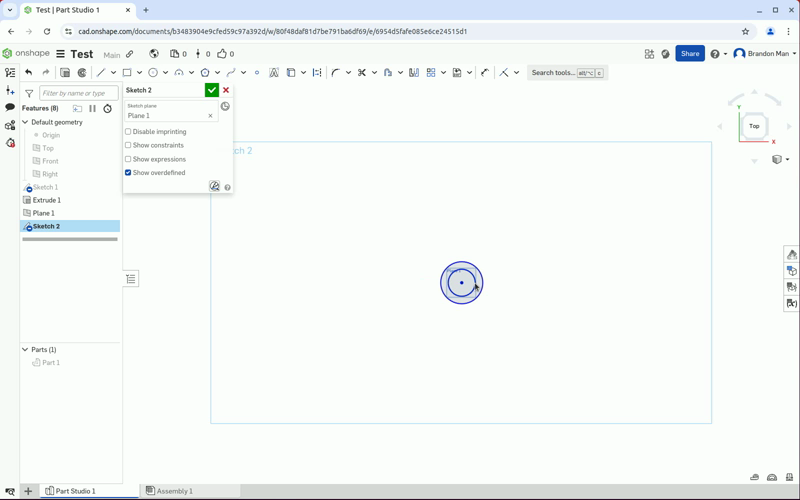
mouse_move(476, 273)
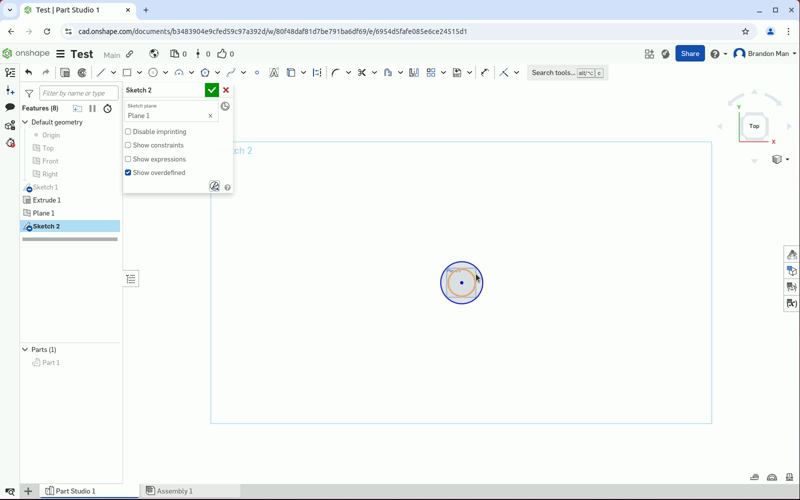
scroll(6)
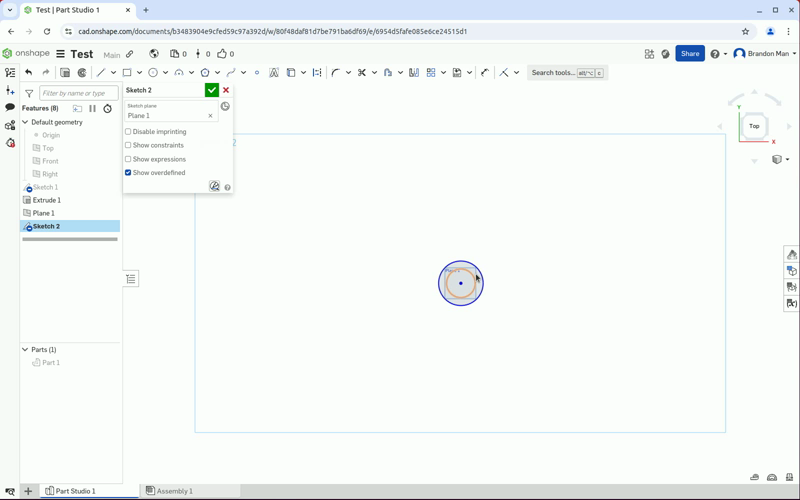
scroll(6)
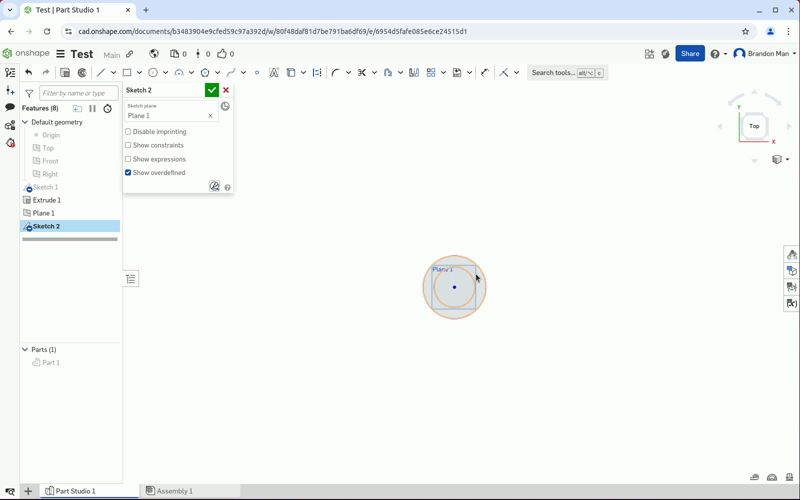
scroll(6)
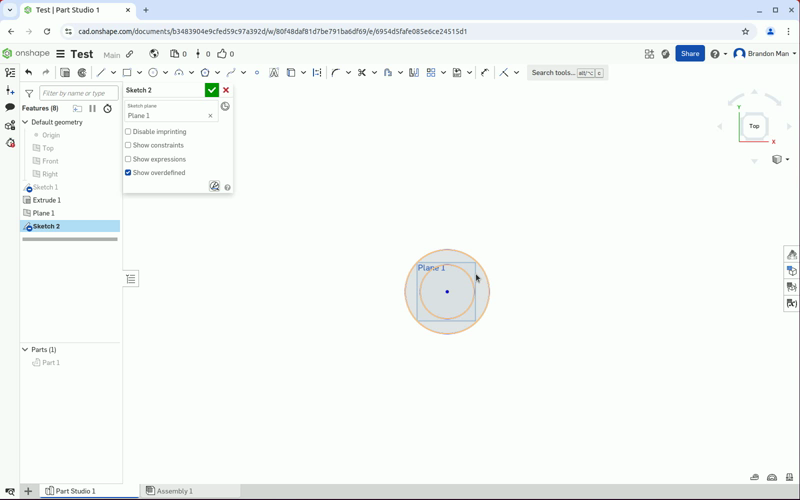
scroll(6)
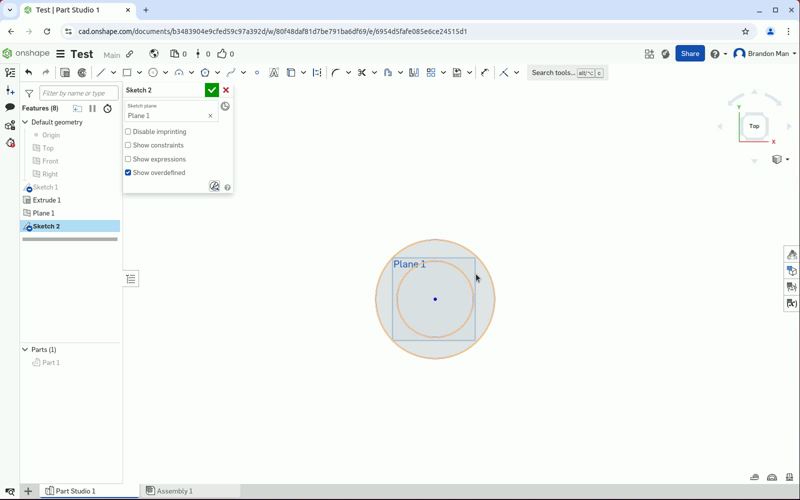
scroll(6)
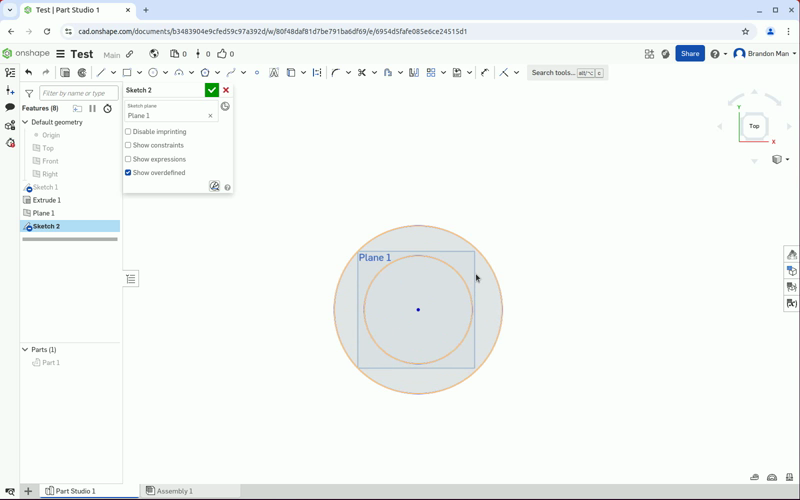
scroll(6)
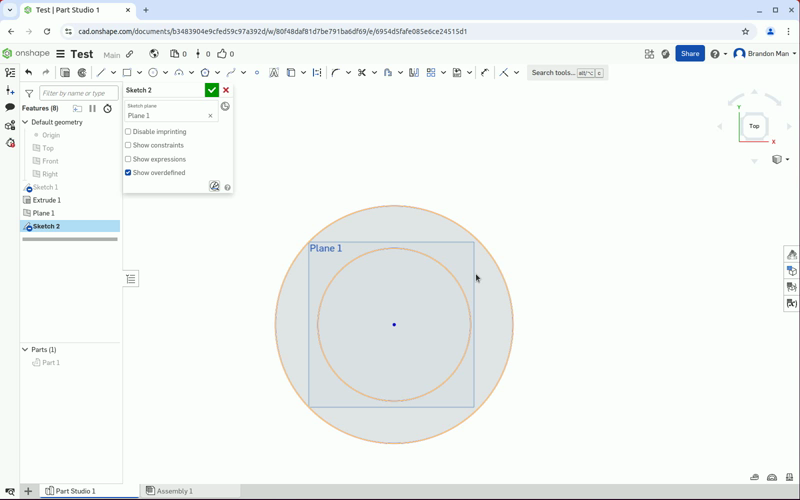
scroll(6)
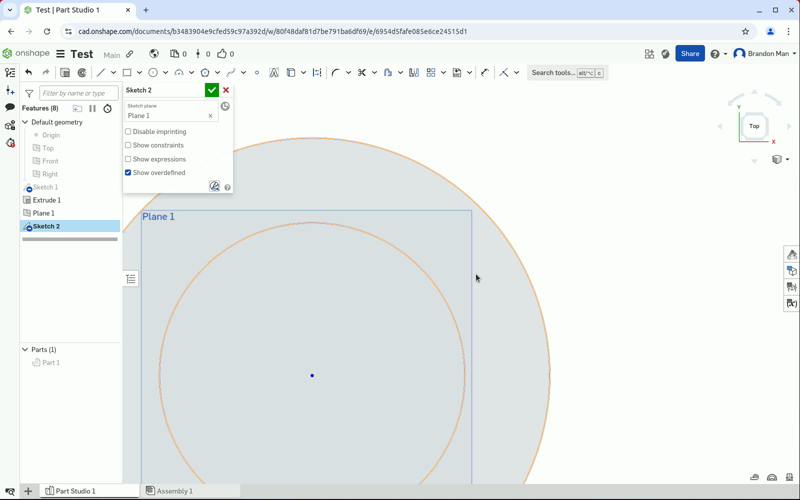
click(476, 273)
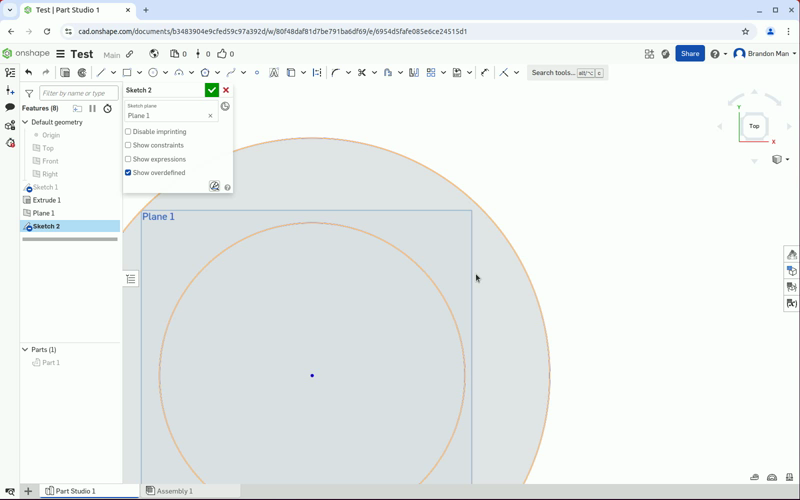
scroll(-6)
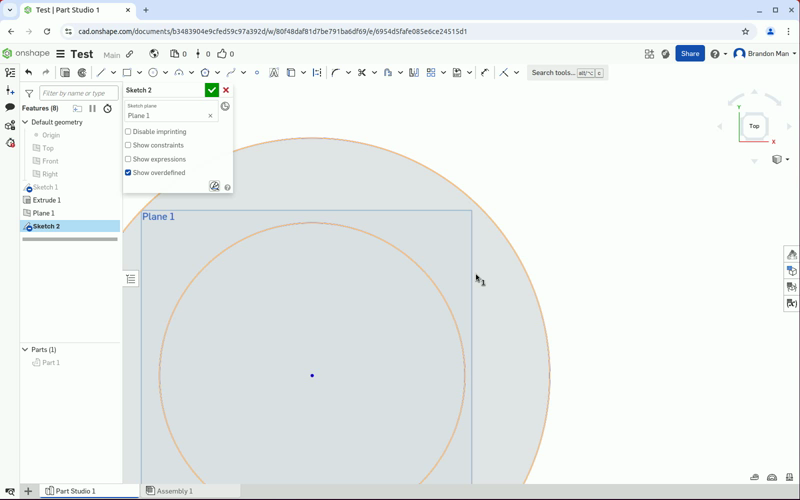
scroll(-6)
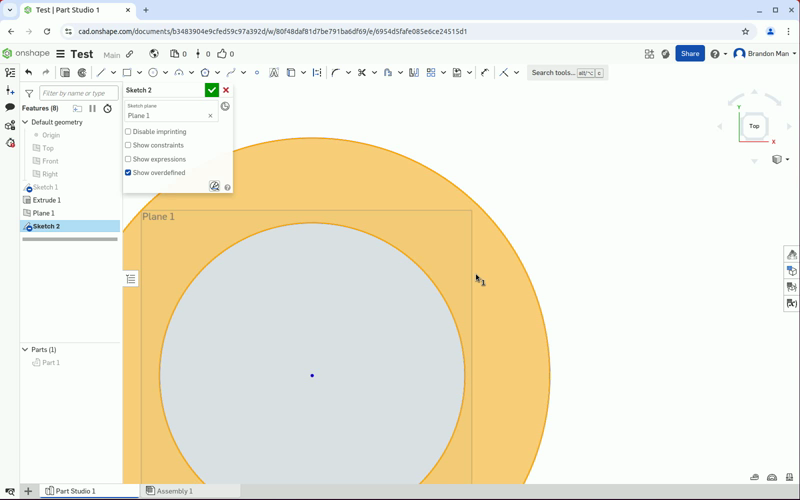
scroll(-6)
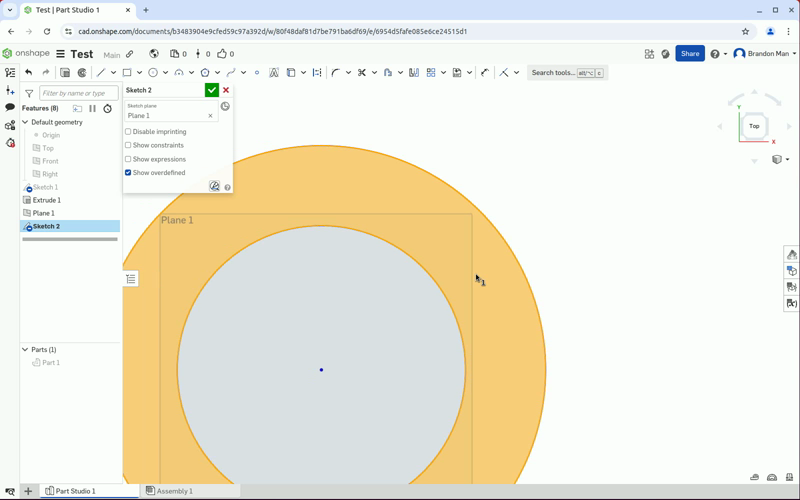
scroll(-6)
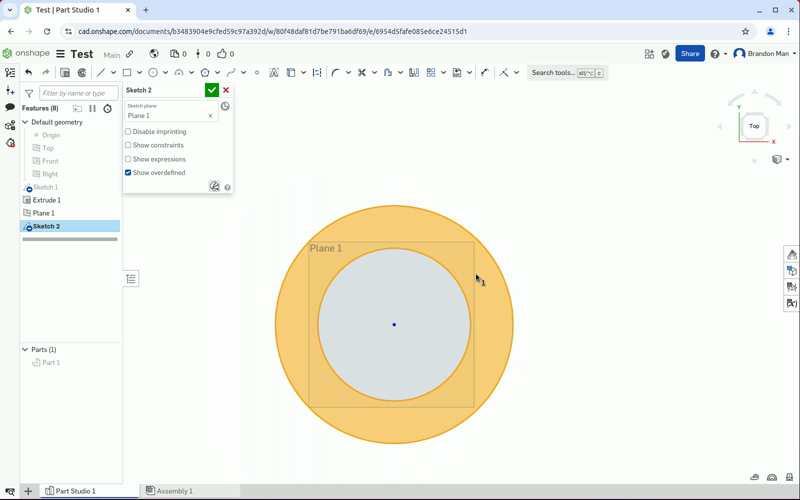
scroll(-6)
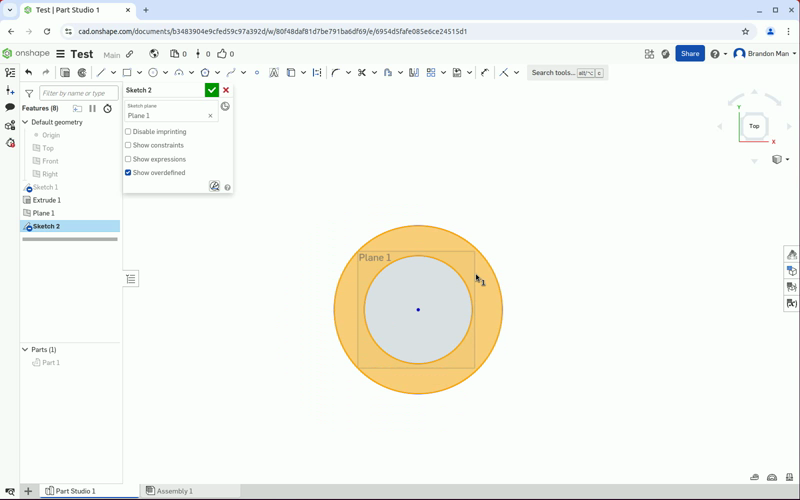
scroll(-6)
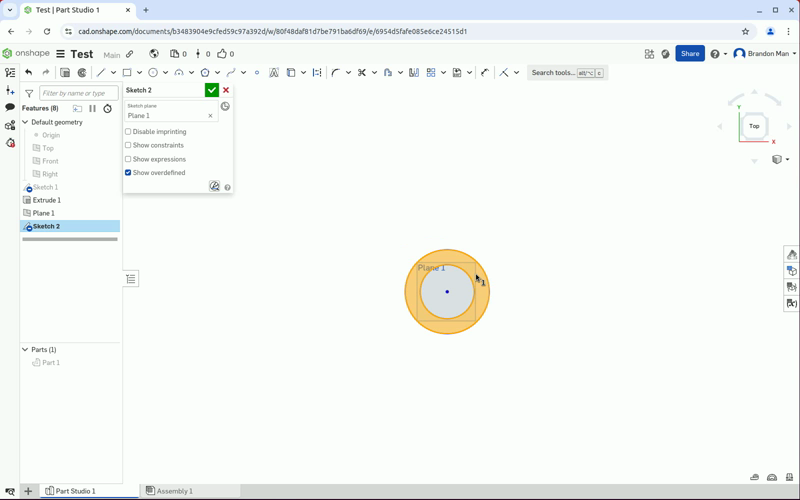
scroll(-6)
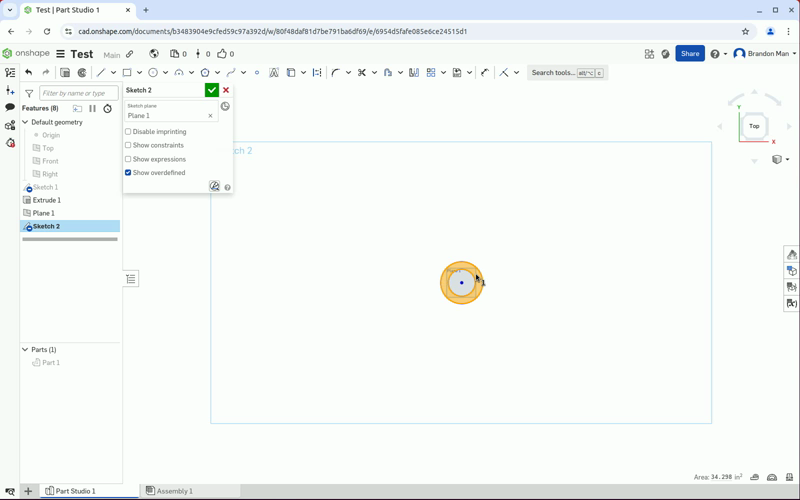
mouse_move(73, 352)
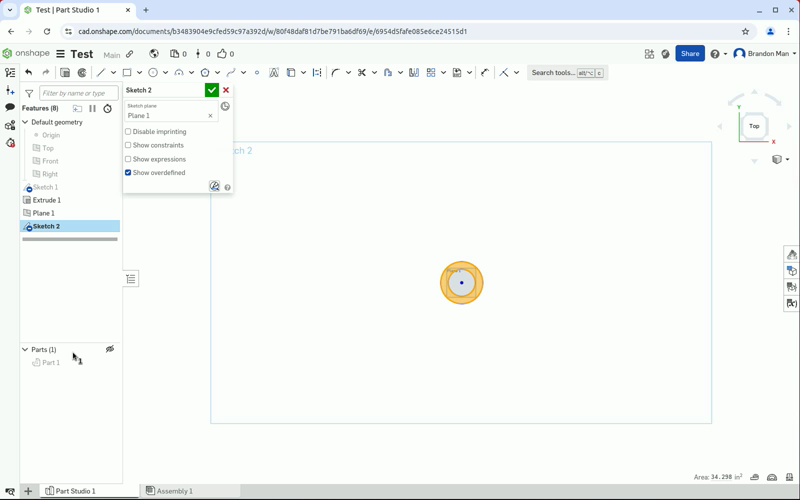
key(shift+y)
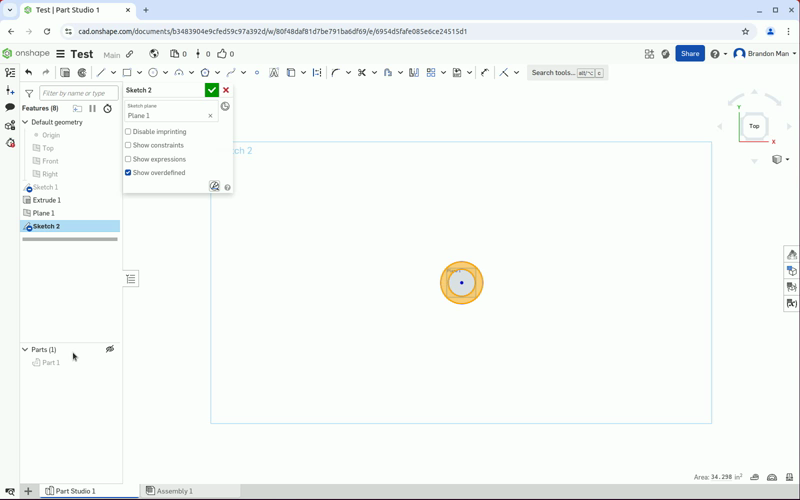
key(shift+e)
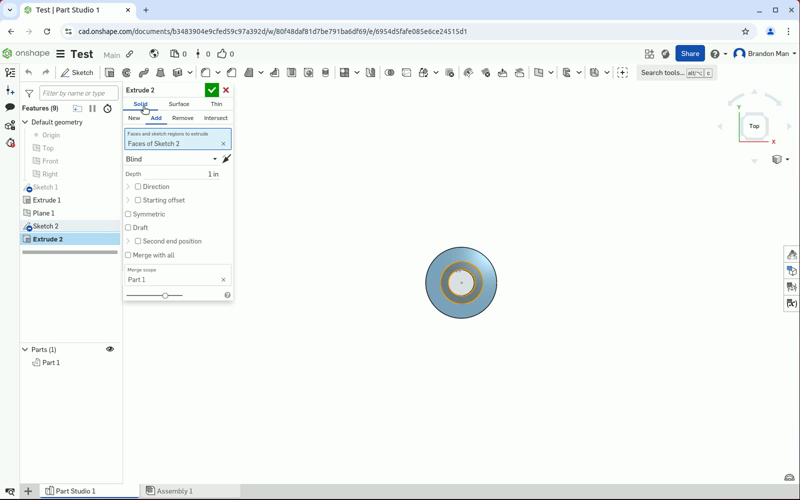
mouse_move(143, 106)
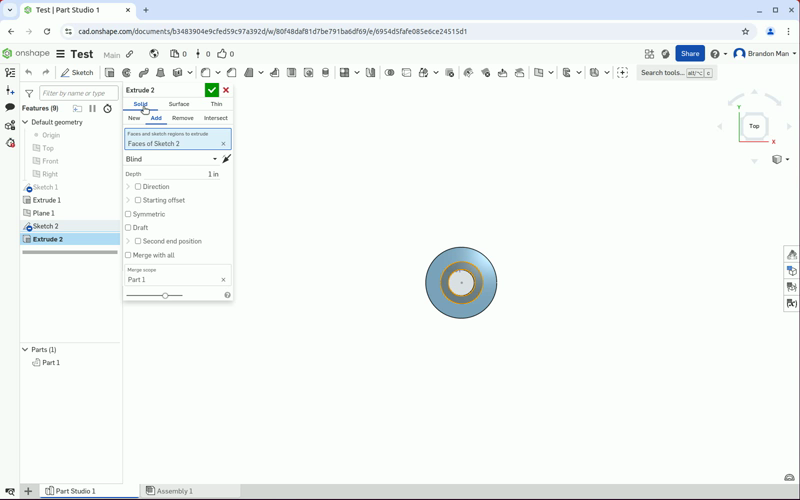
click(143, 106)
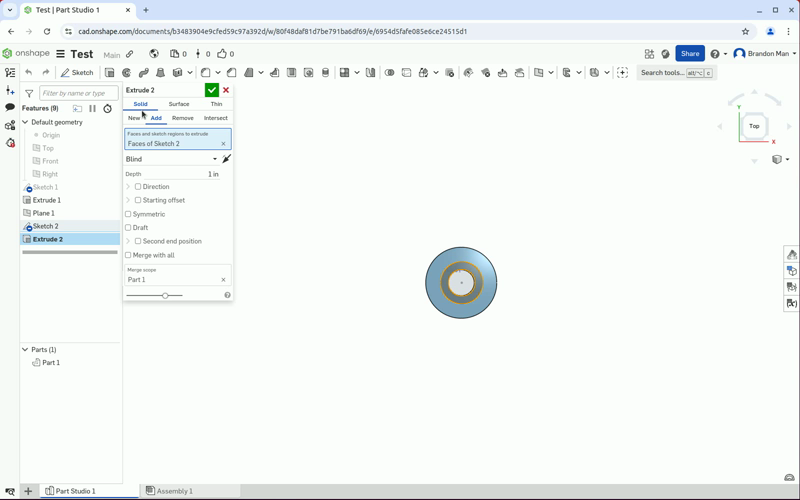
mouse_move(137, 120)
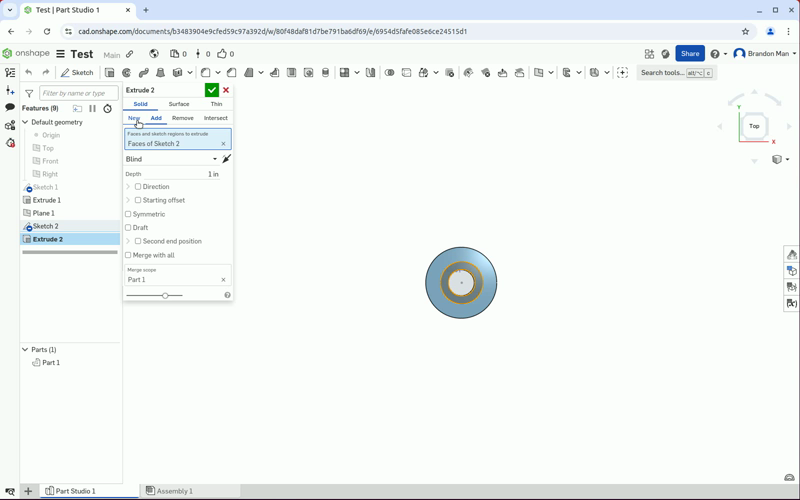
click(137, 120)
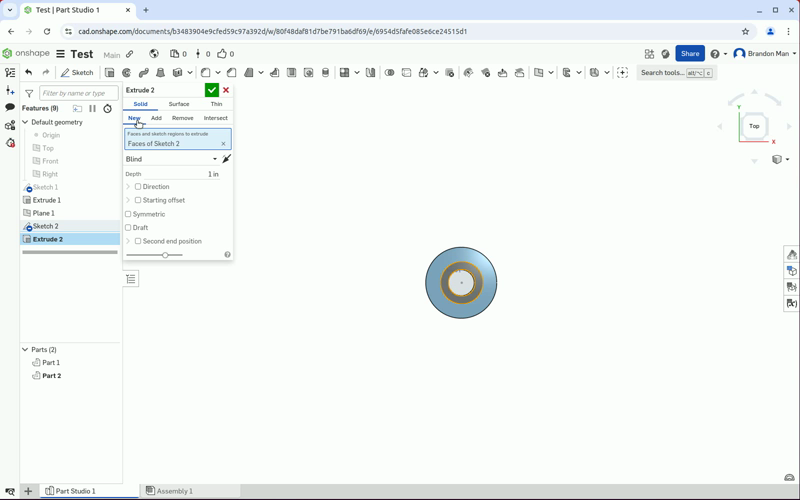
key(tab, 4)
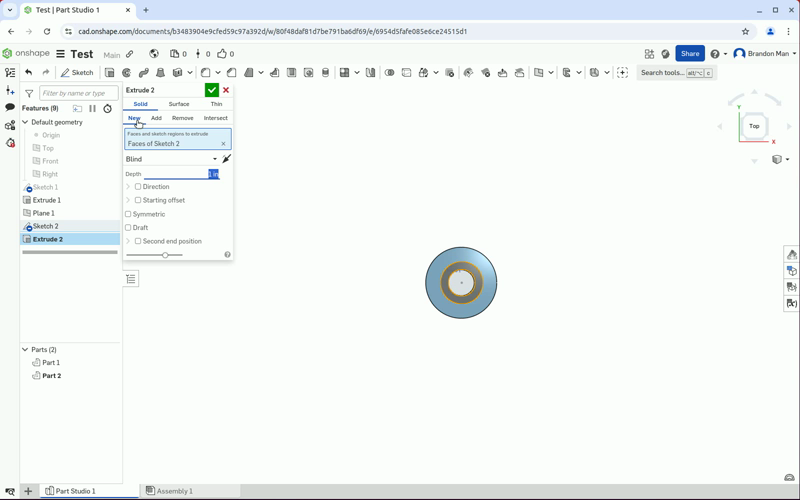
text(20.942)
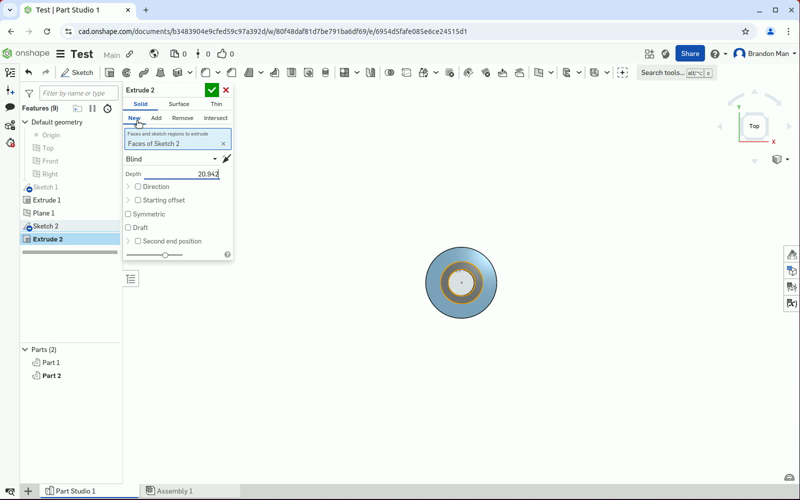
key(enter)
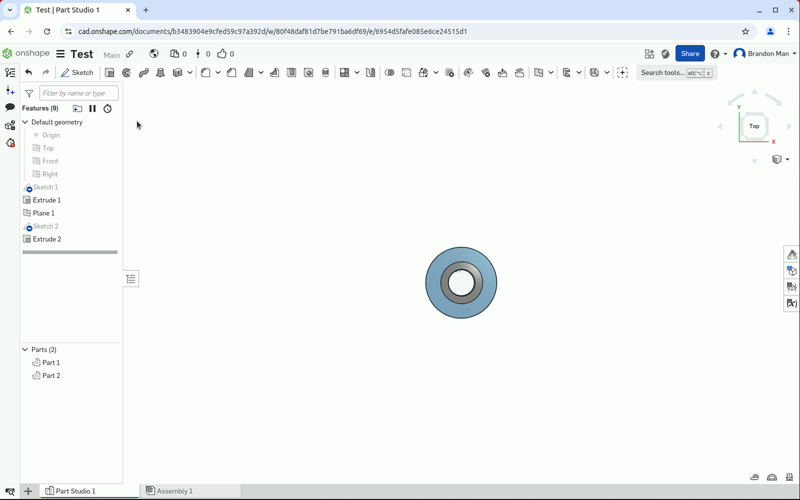
key(shift+h)
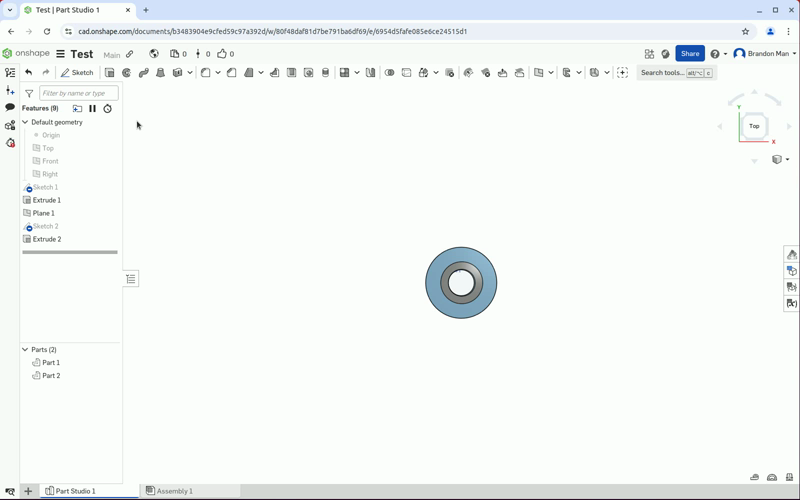
key(shift+h)
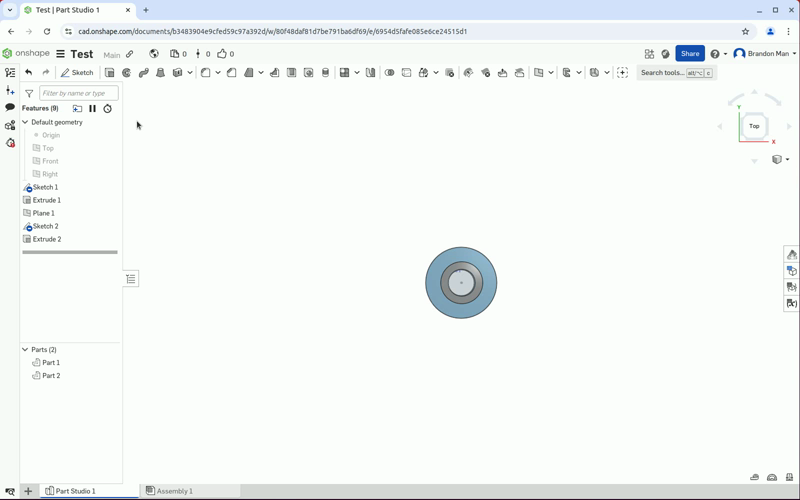
key(shift+7)
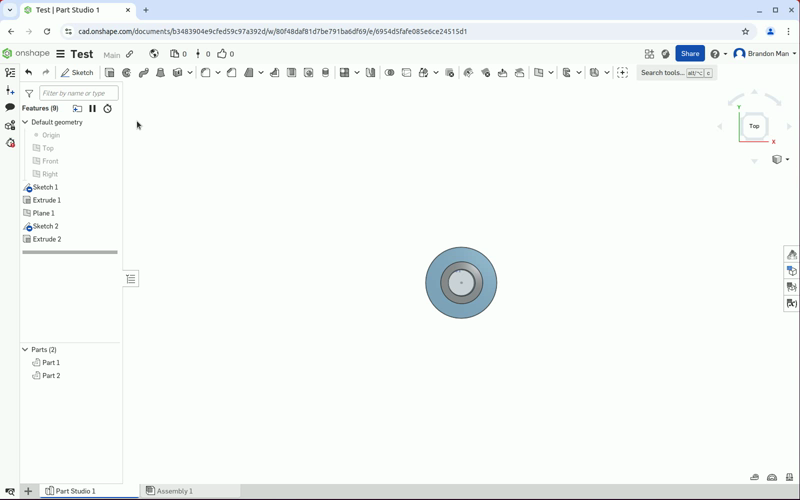
key(up, 3)
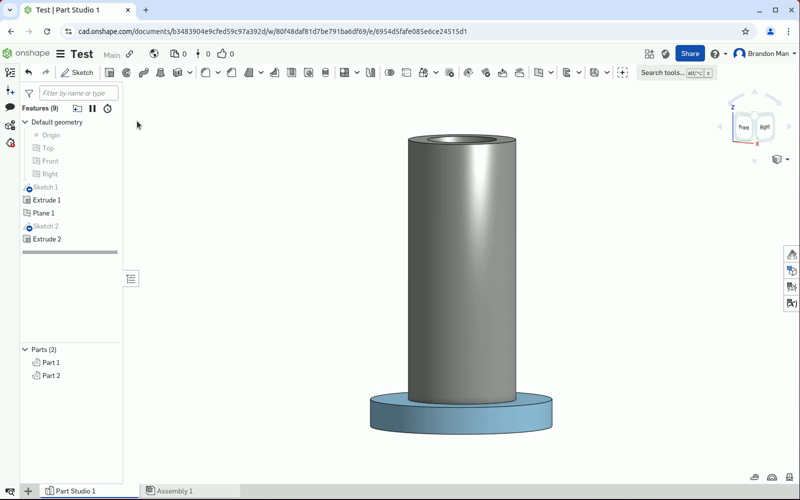
key(left, 3)
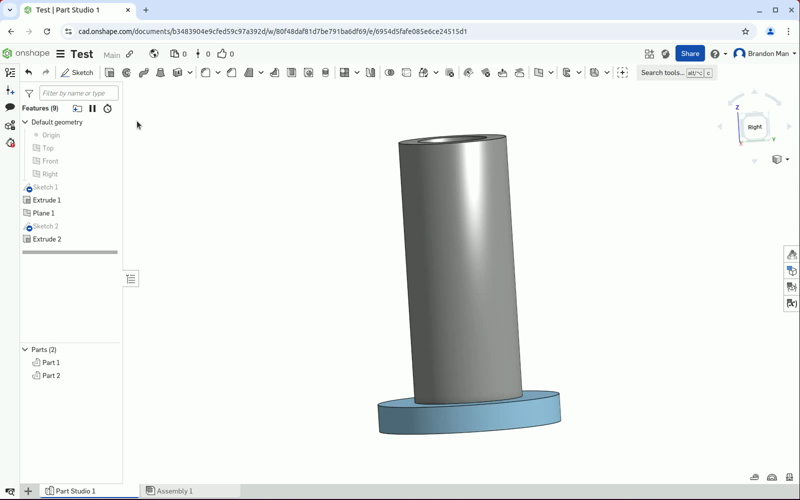
key(right, 3)
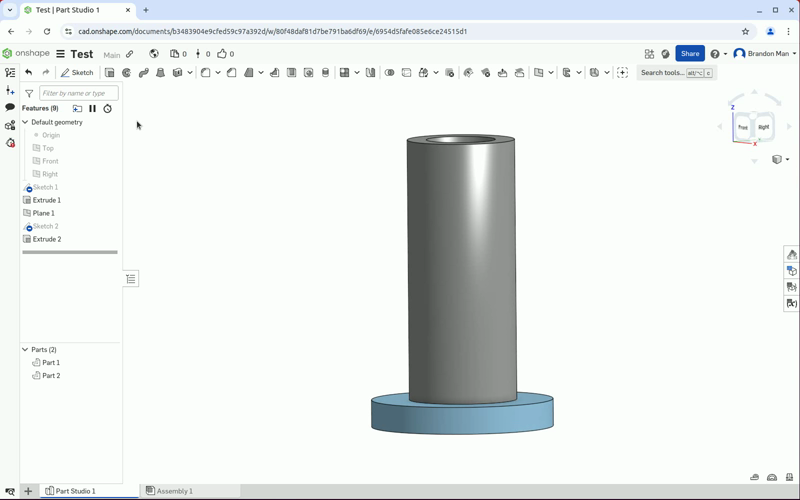
key(down, 3)
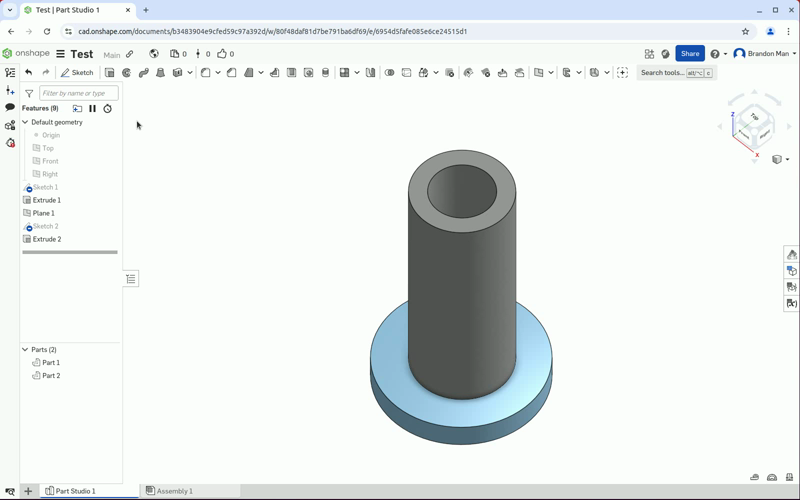
mouse_move(73, 189)
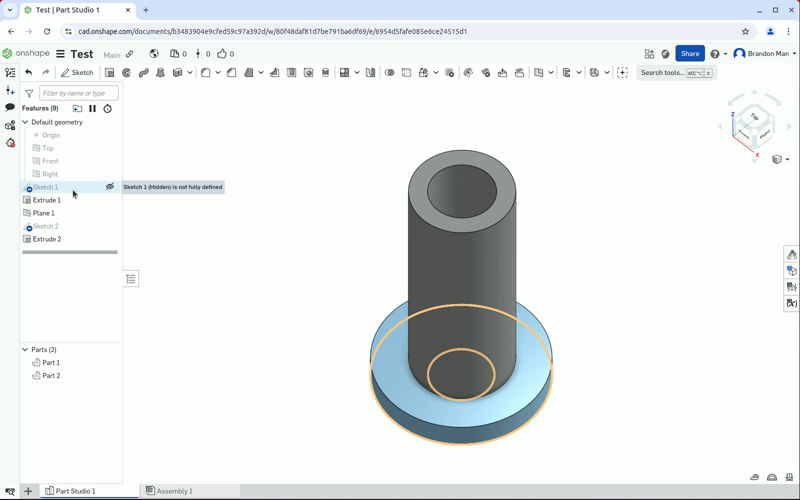
click(73, 189)